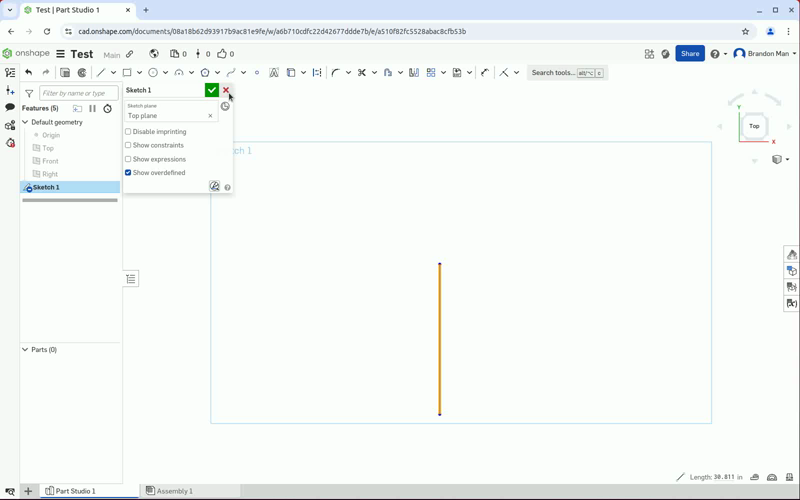
key(shift+h)
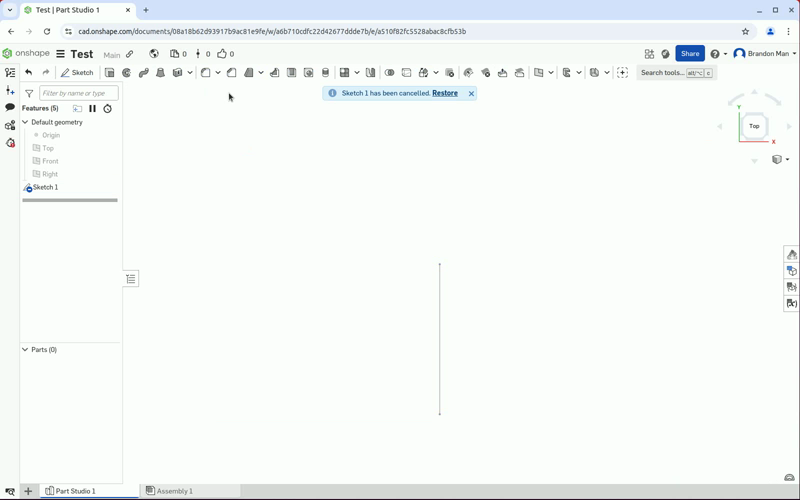
key(shift+s)
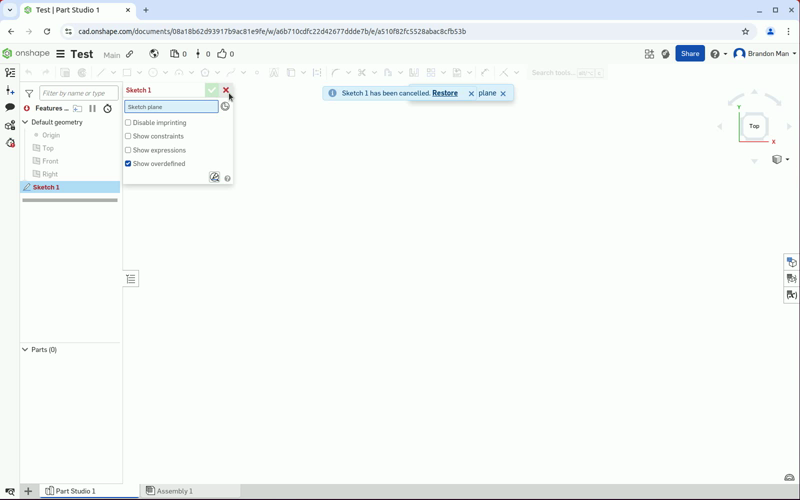
mouse_move(73, 150)
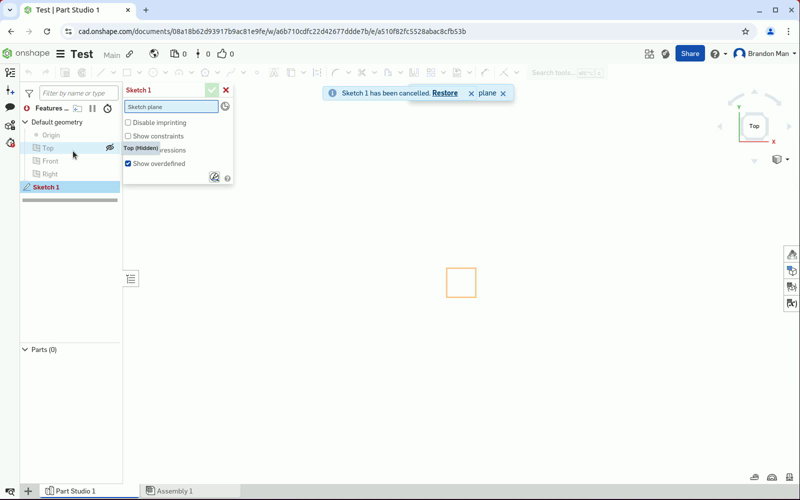
click(73, 150)
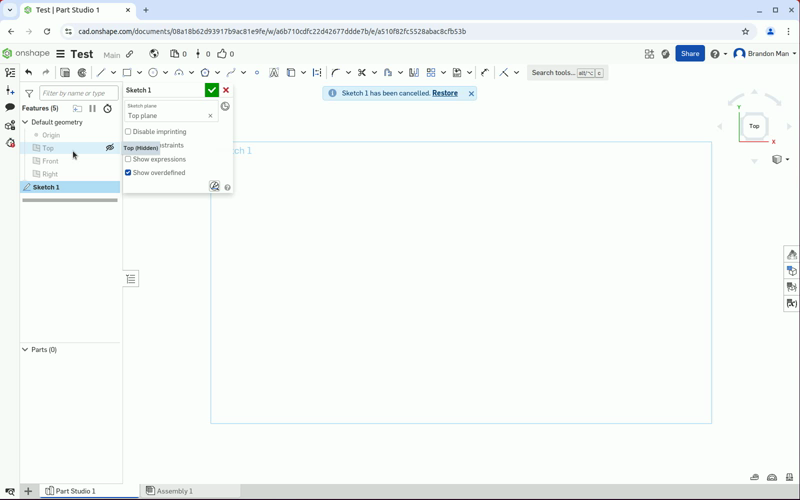
mouse_move(73, 352)
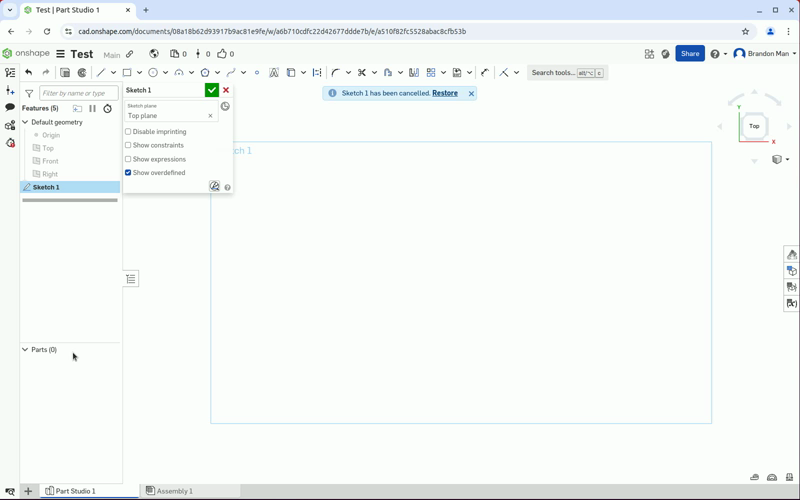
key(y)
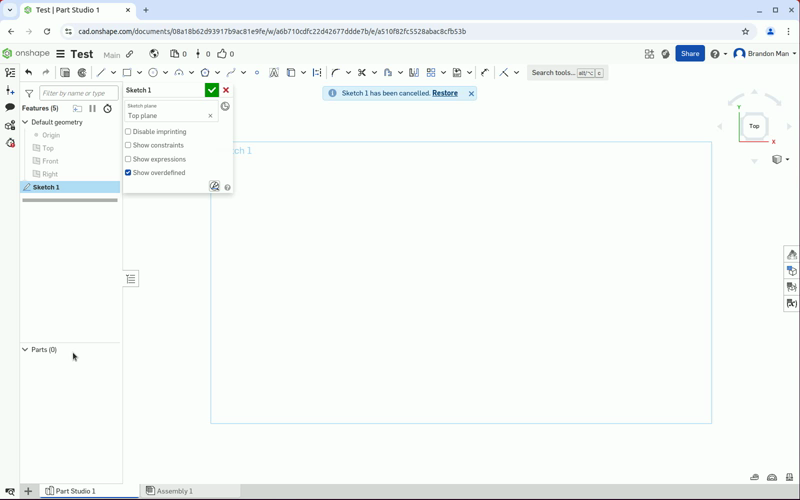
key(l)
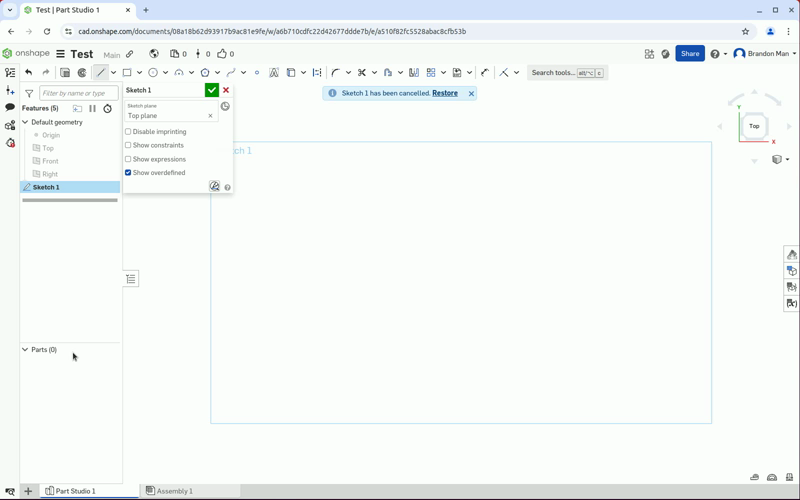
key_down(shift)
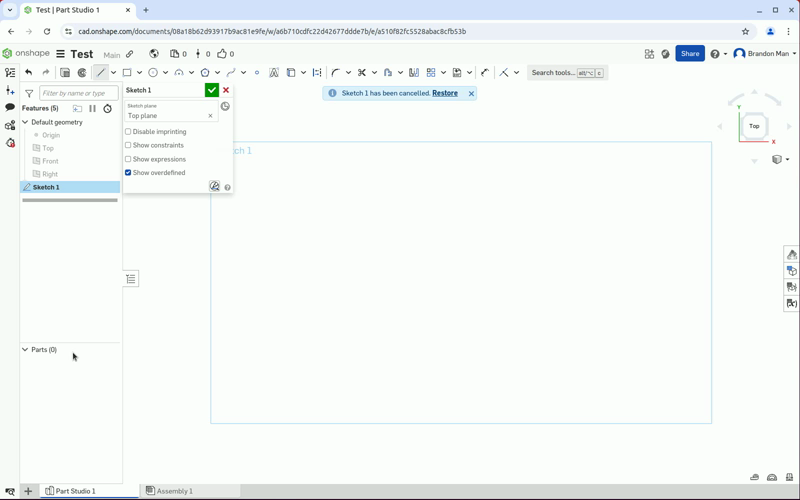
mouse_move(505, 298)
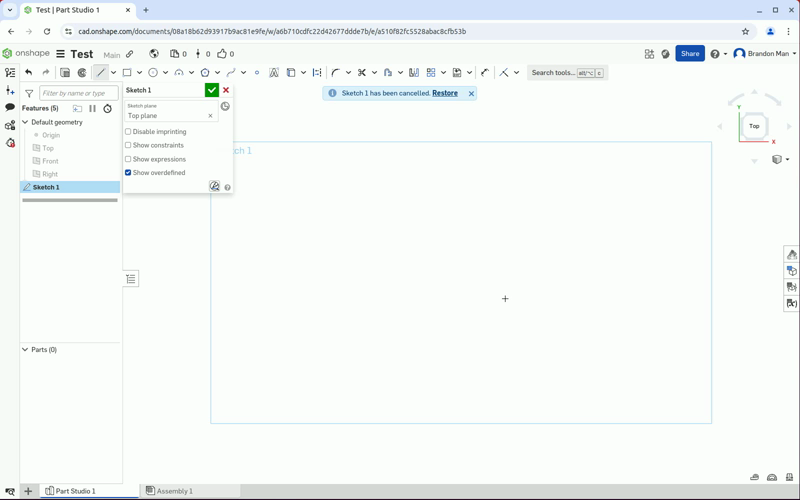
click(505, 298)
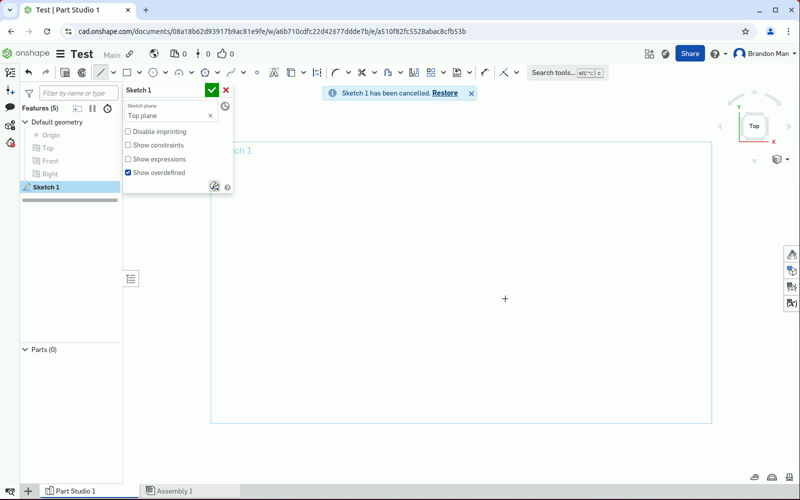
key_up(shift)
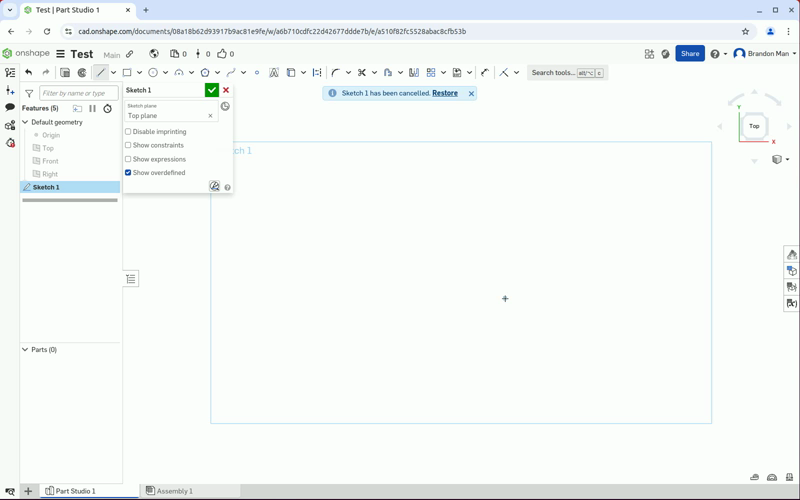
key_down(shift)
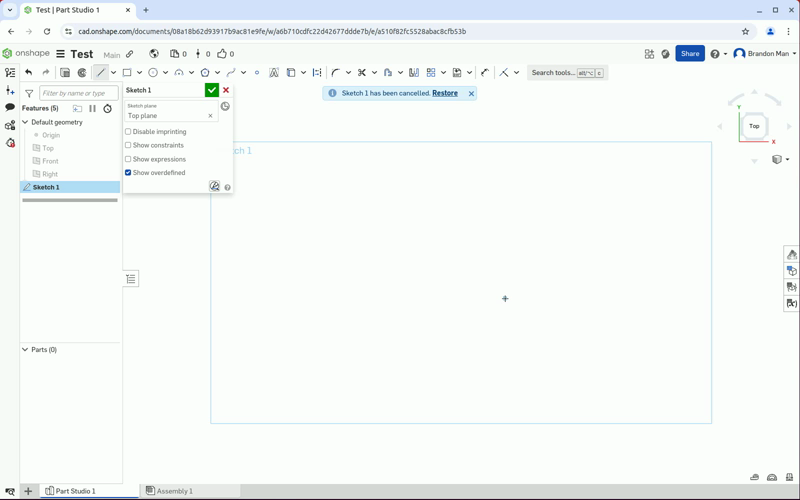
mouse_move(573, 298)
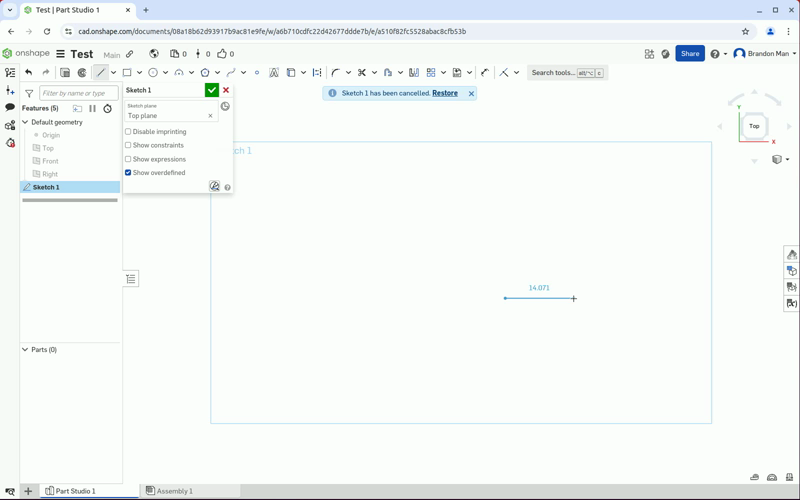
click(573, 298)
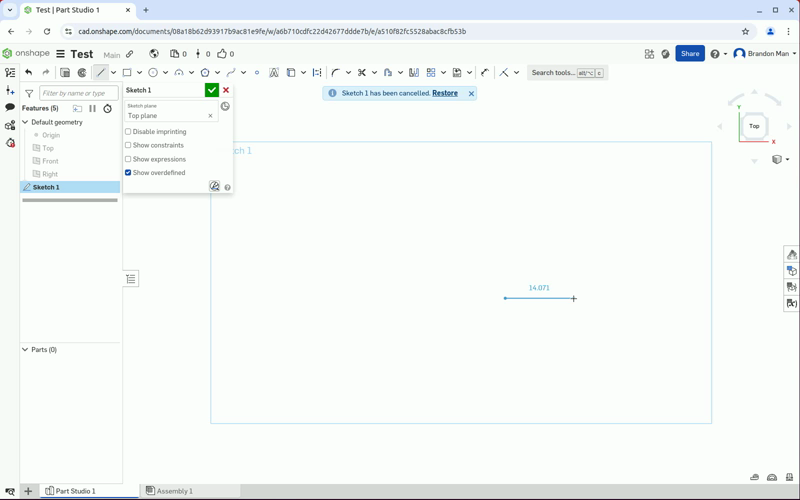
key_up(shift)
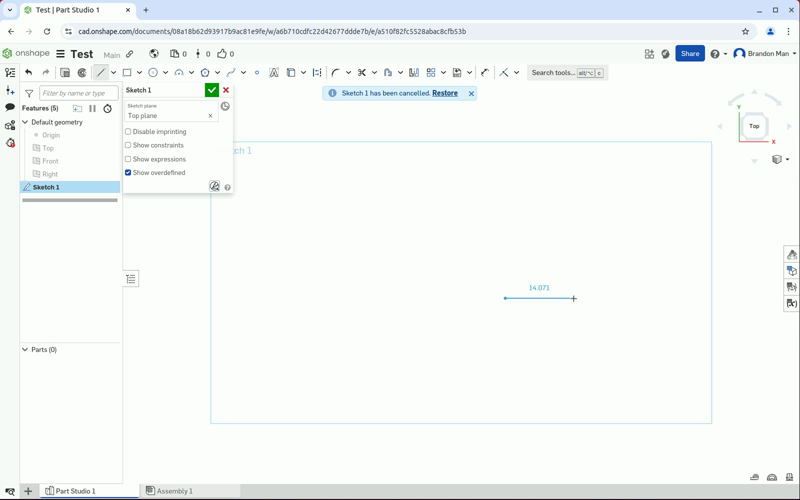
key_down(shift)
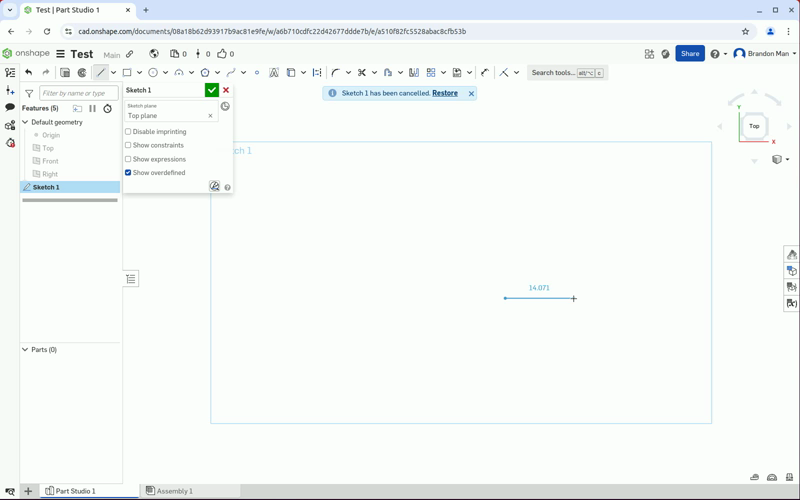
mouse_move(573, 212)
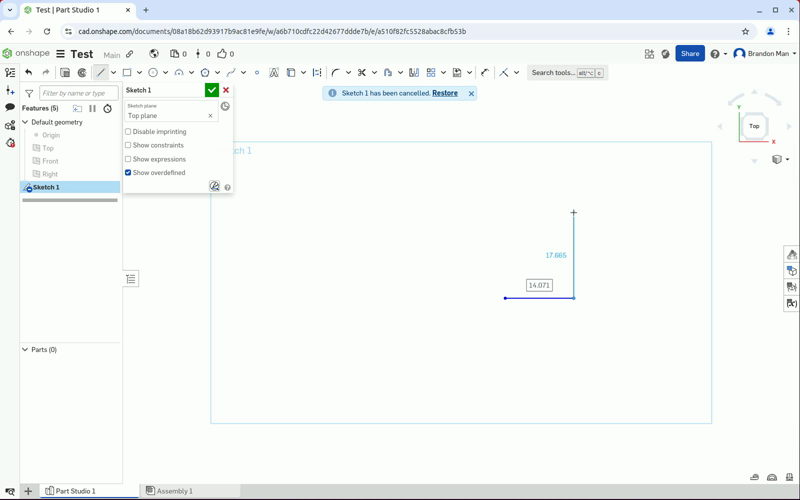
click(573, 212)
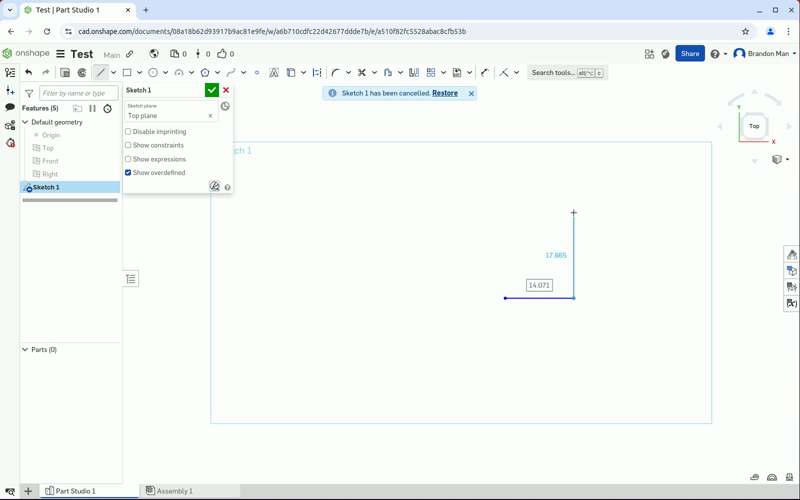
key_up(shift)
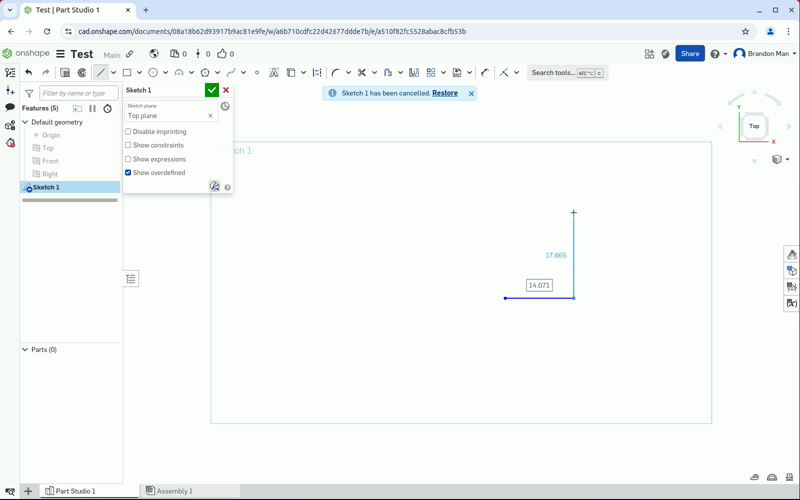
key_down(shift)
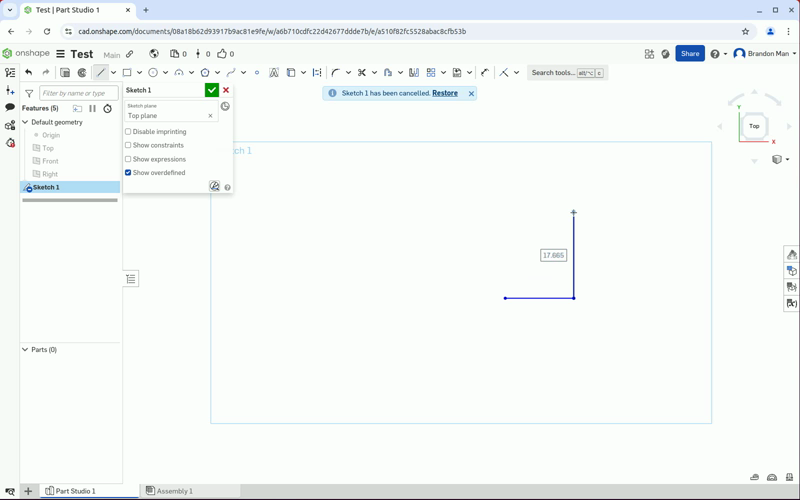
mouse_move(505, 212)
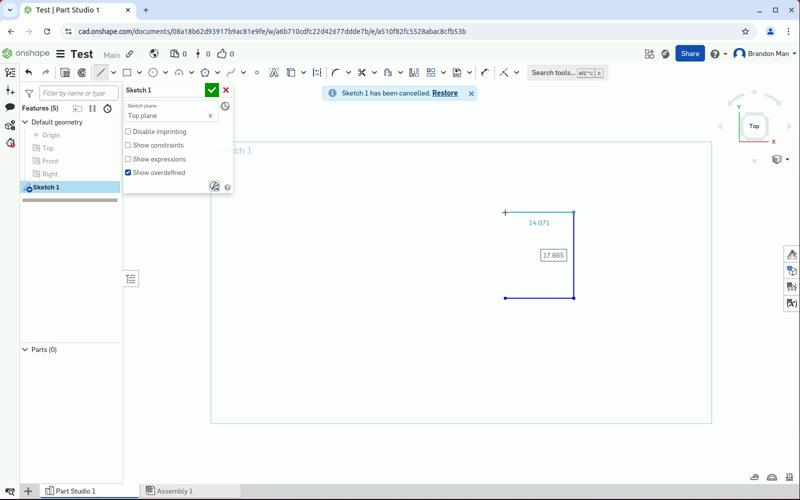
click(505, 212)
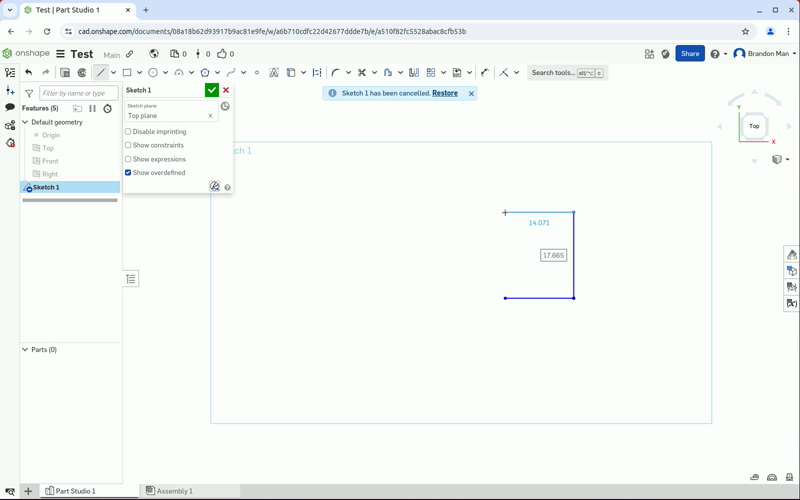
key_up(shift)
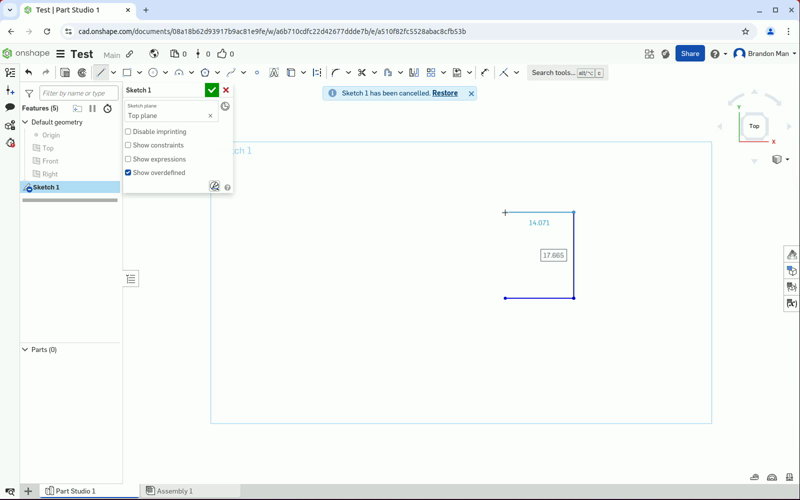
key_down(shift)
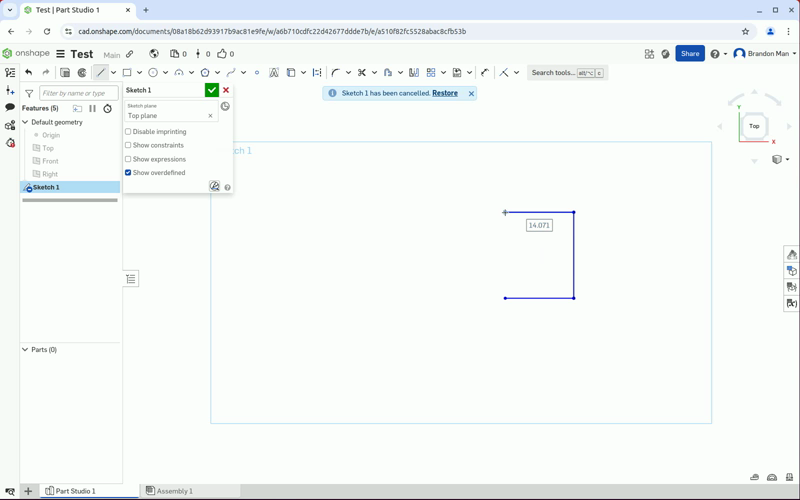
mouse_move(505, 298)
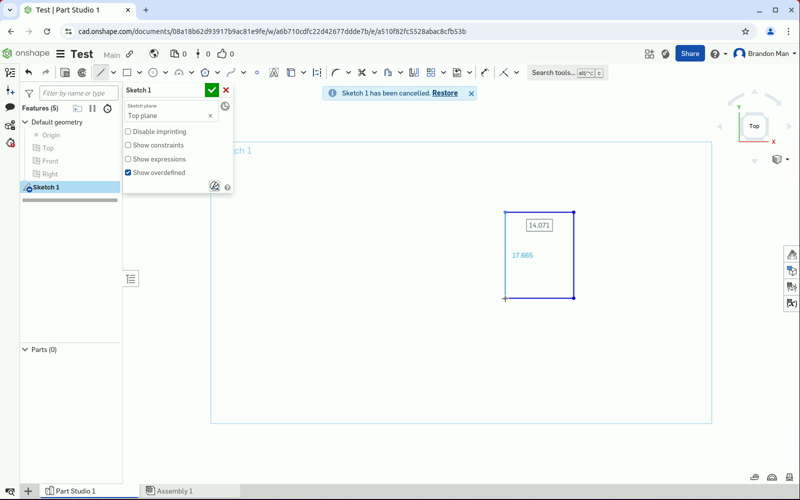
key_up(shift)
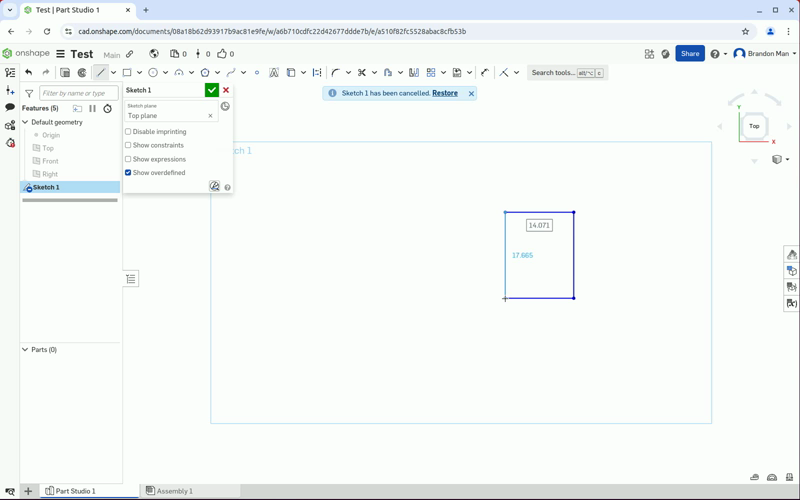
click(505, 298)
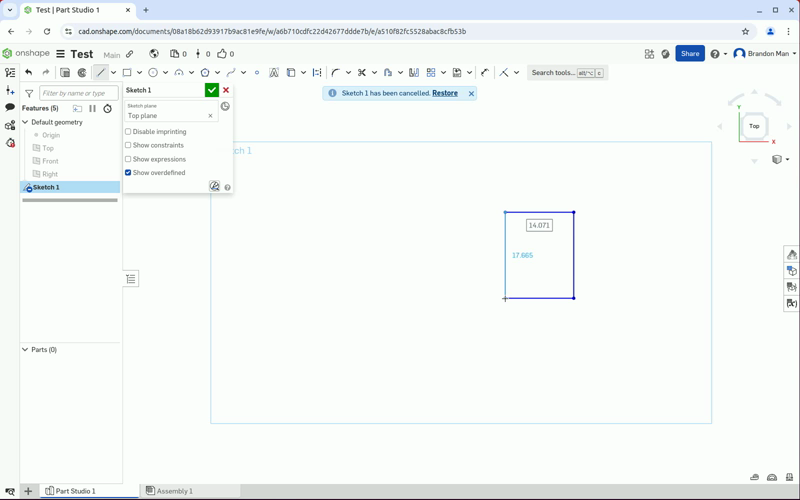
key(esc)
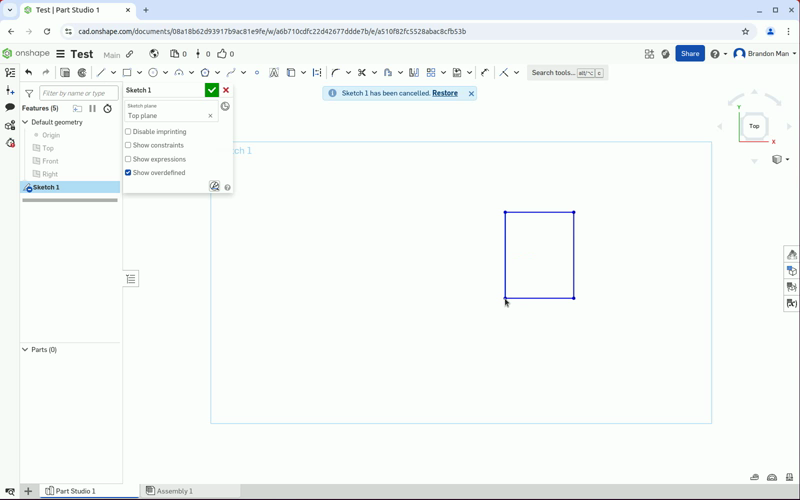
mouse_move(533, 227)
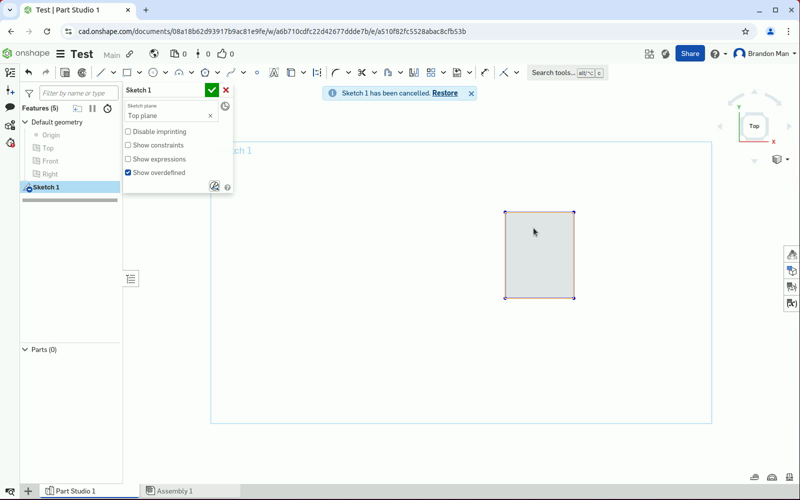
click(533, 227)
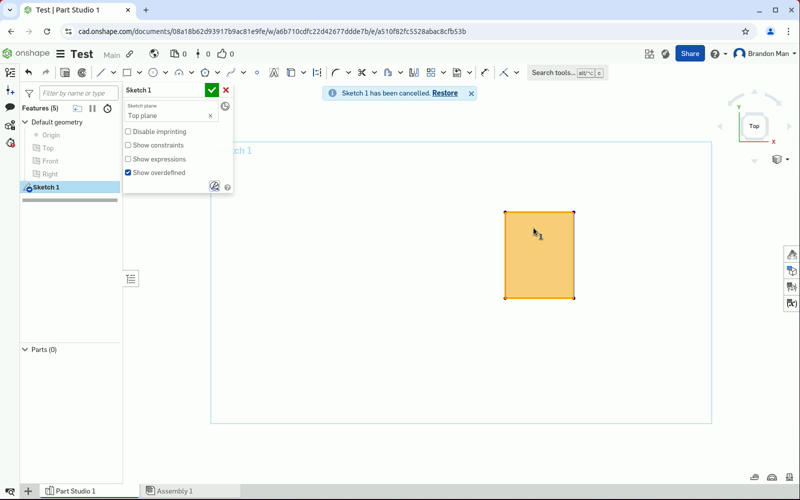
mouse_move(73, 352)
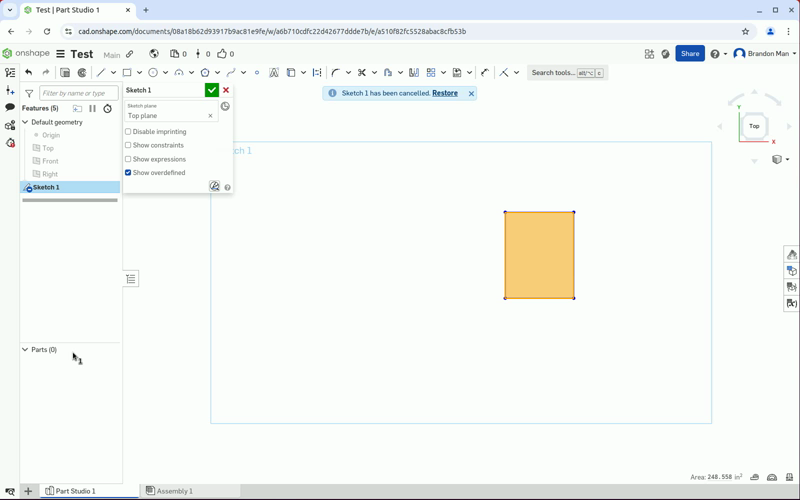
key(shift+y)
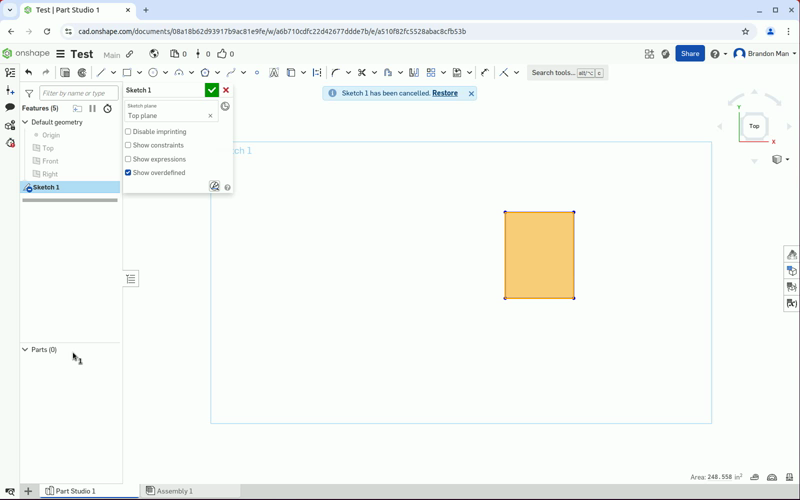
key(shift+e)
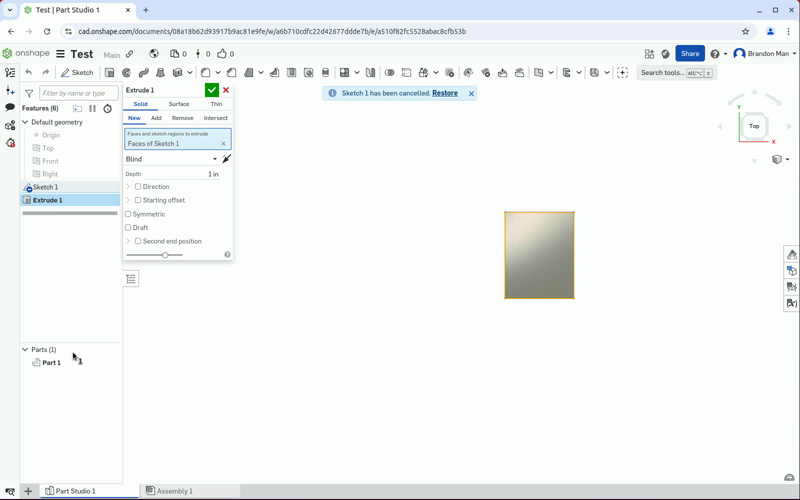
mouse_move(143, 106)
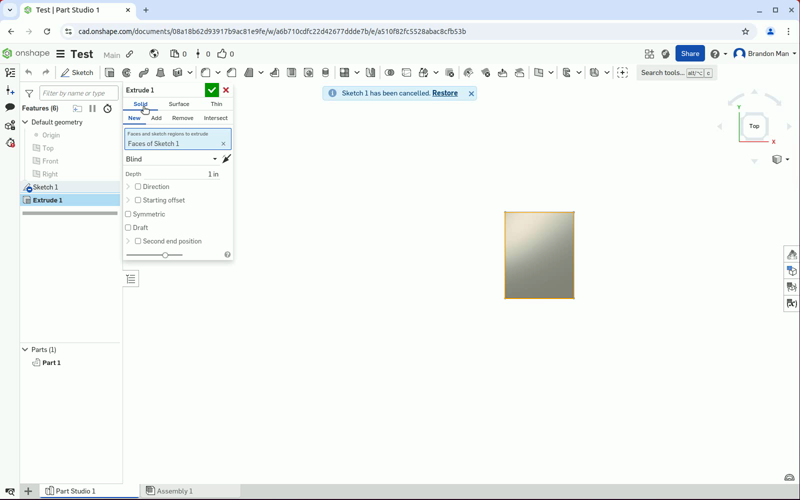
click(143, 106)
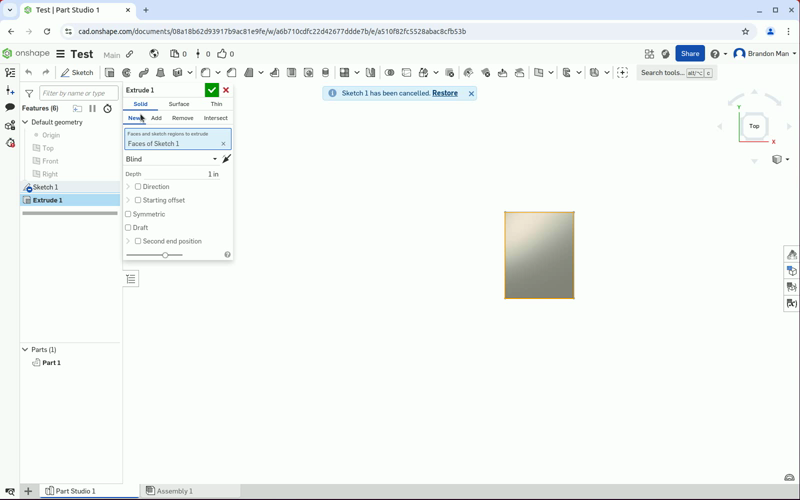
mouse_move(137, 120)
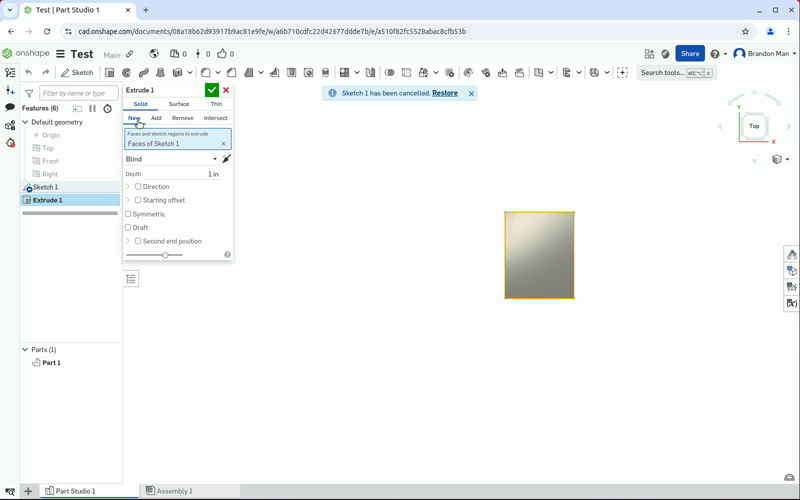
click(137, 120)
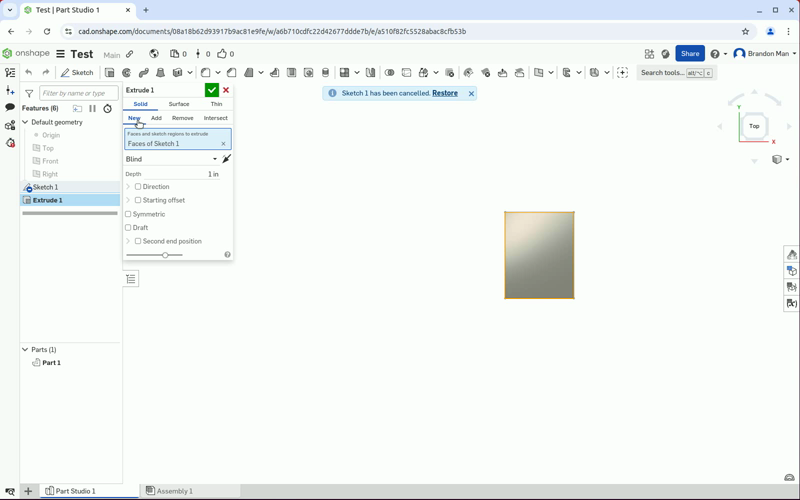
key(tab, 4)
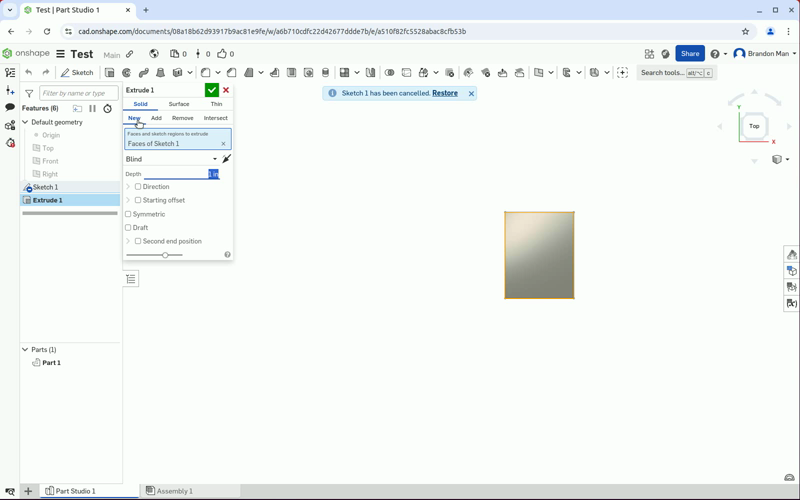
text(0.481)
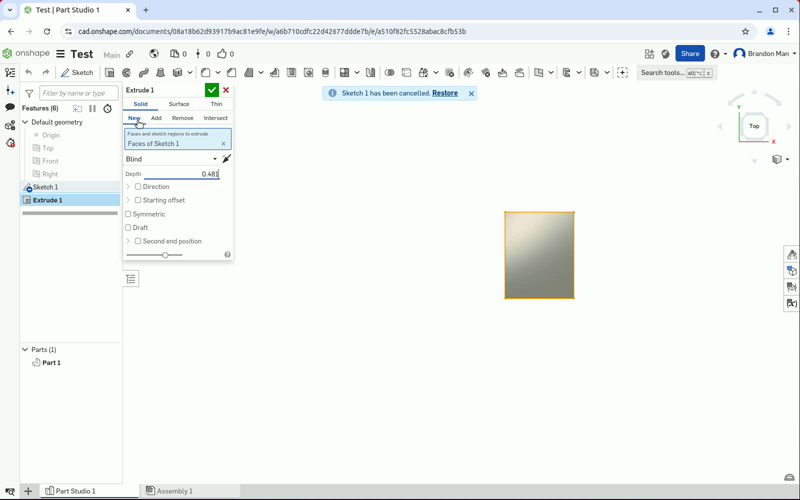
key(enter)
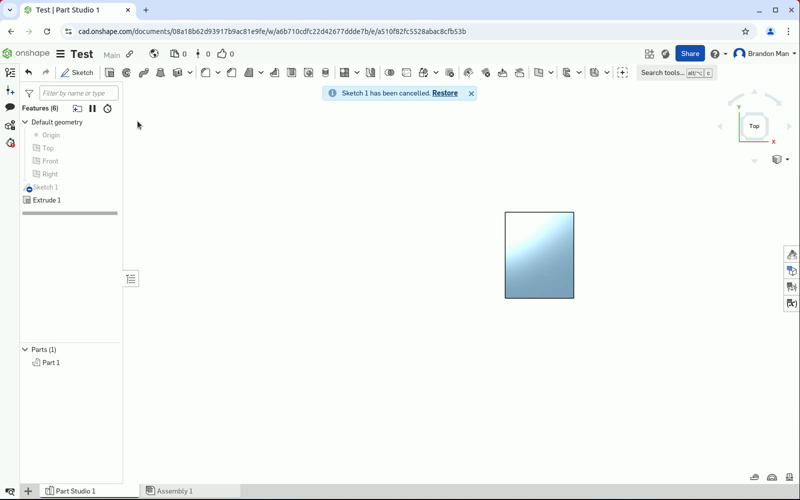
key(shift+h)
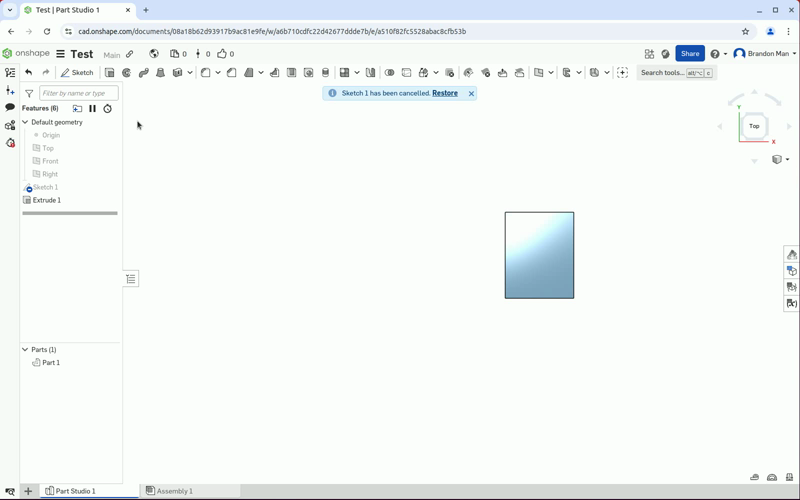
key(shift+h)
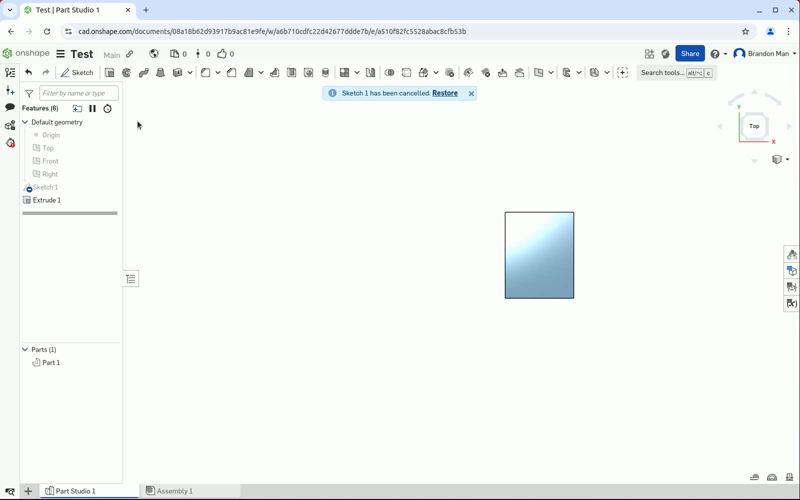
mouse_move(73, 189)
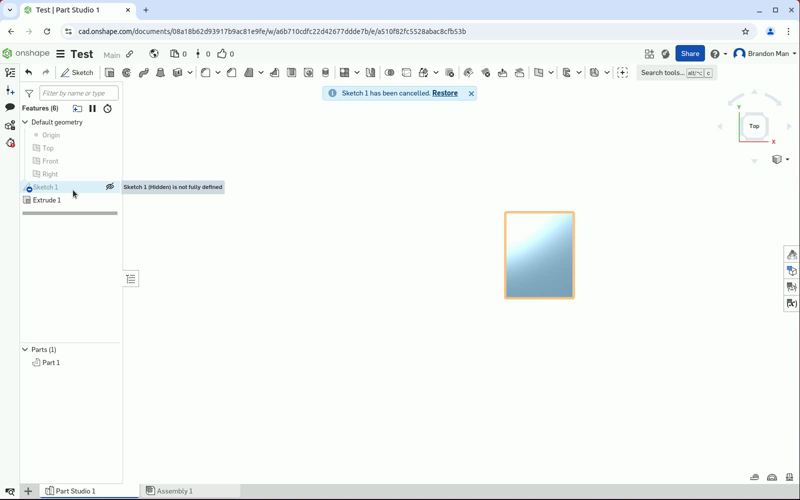
click(73, 189)
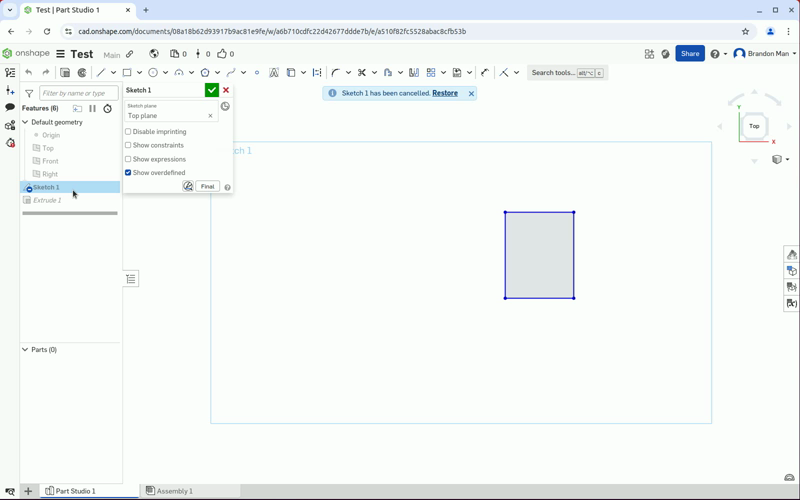
mouse_move(229, 92)
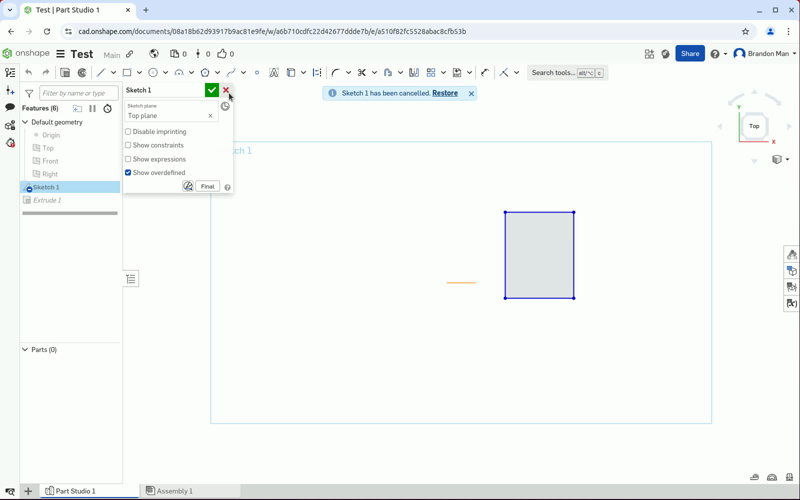
click(229, 92)
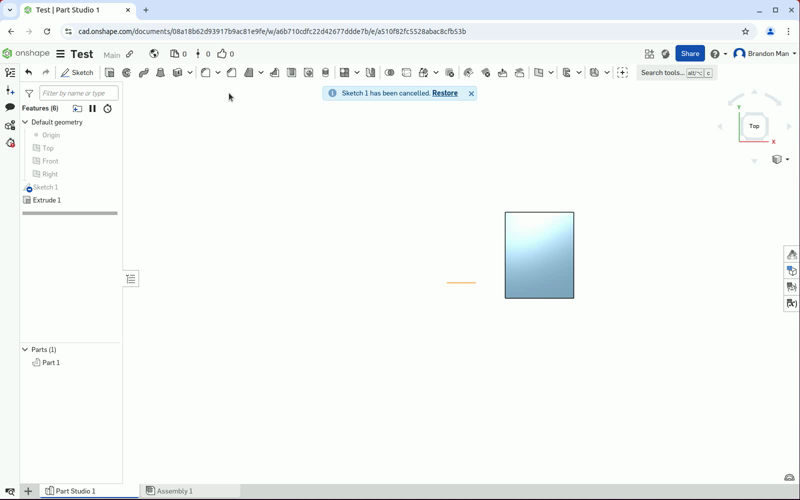
mouse_move(541, 75)
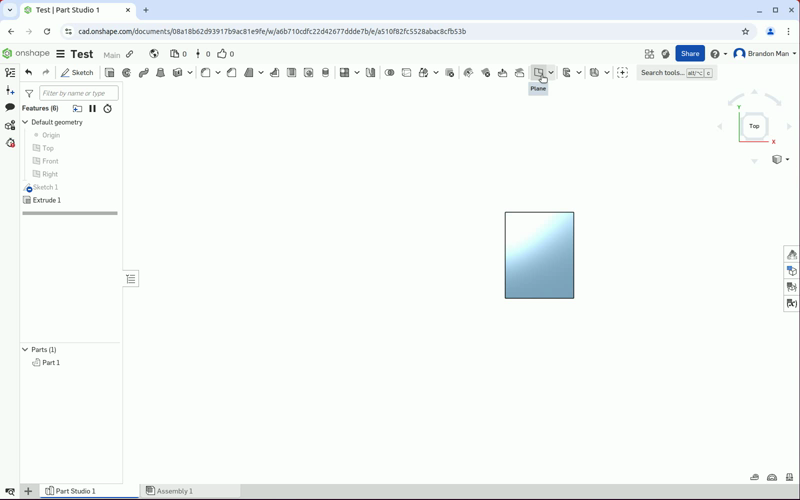
click(541, 75)
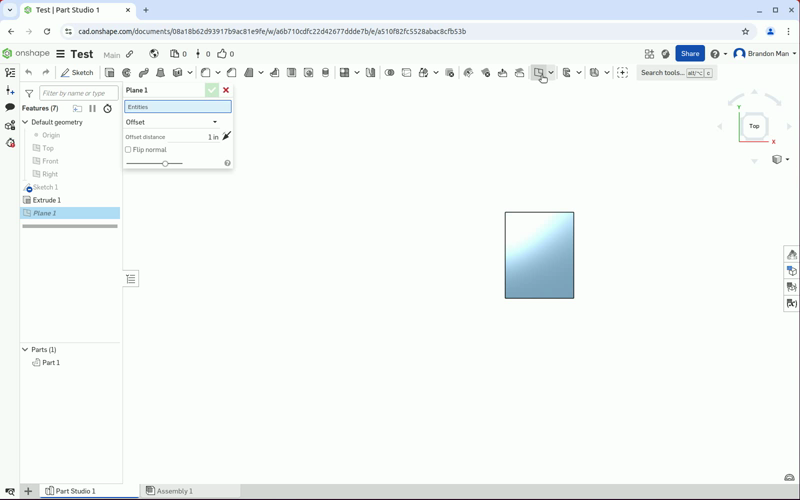
mouse_move(73, 150)
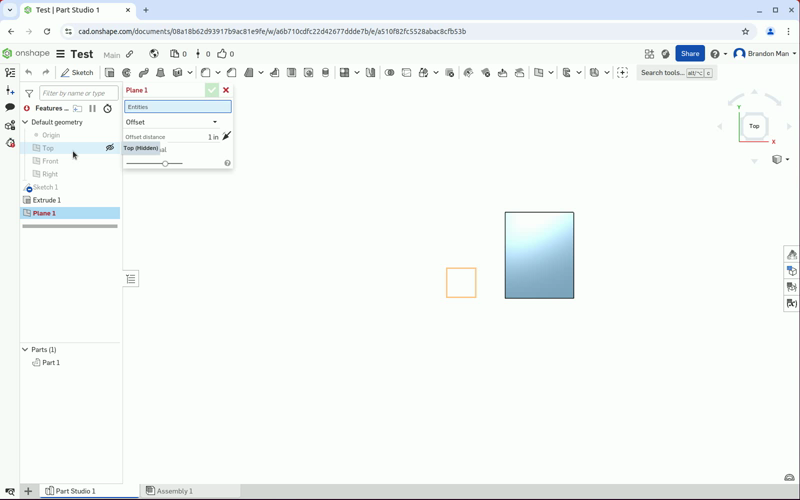
click(73, 150)
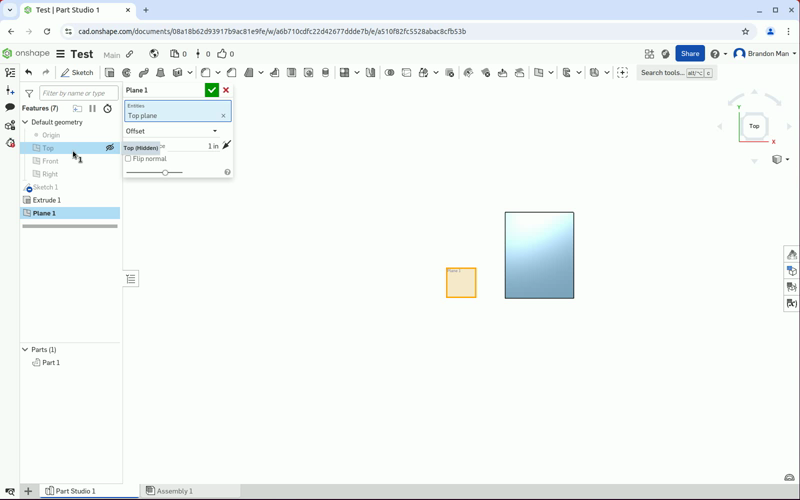
key(tab, 2)
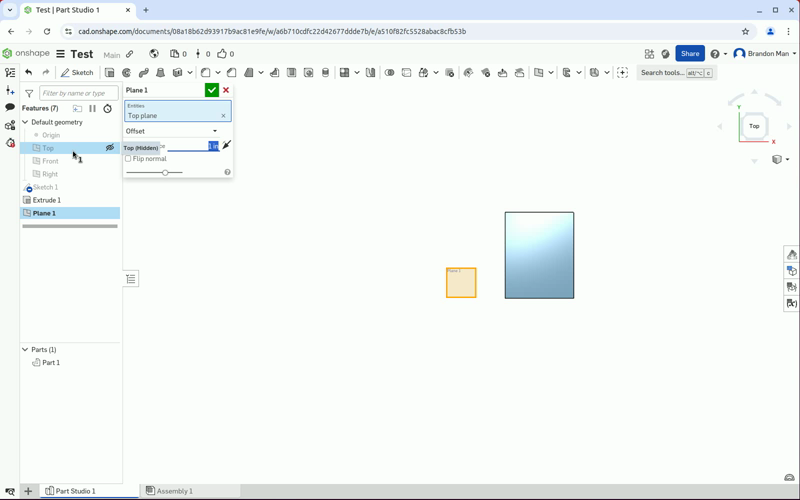
text(0.493)
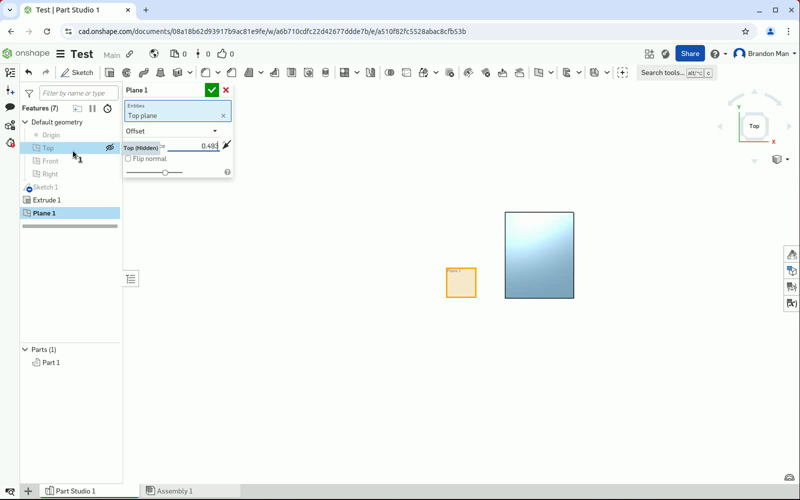
key(enter, 2)
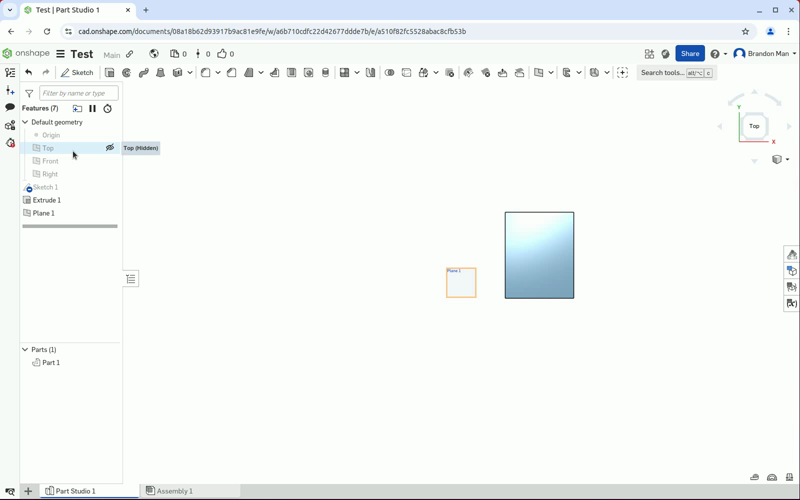
key(shift+s)
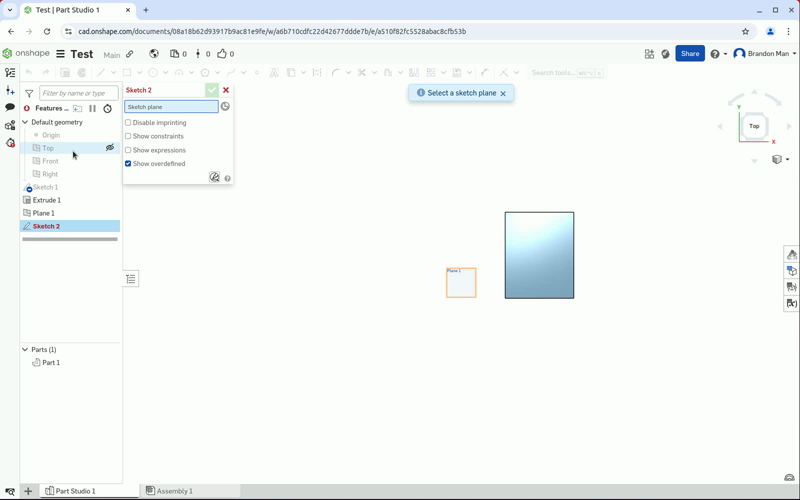
mouse_move(73, 215)
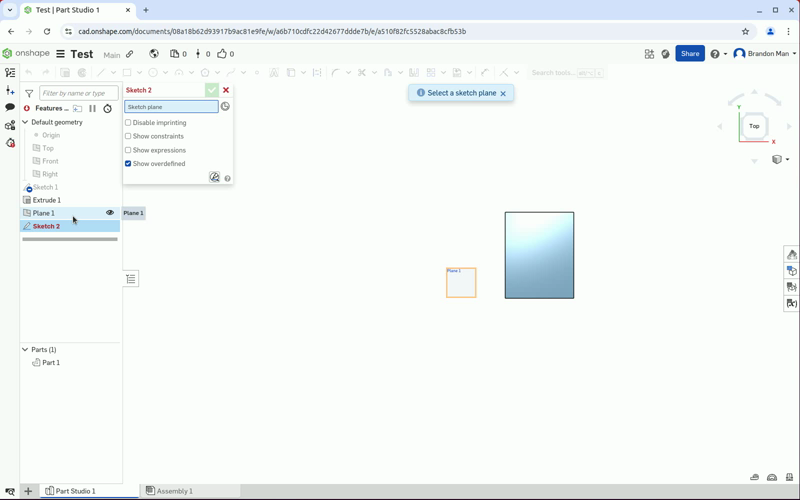
click(73, 215)
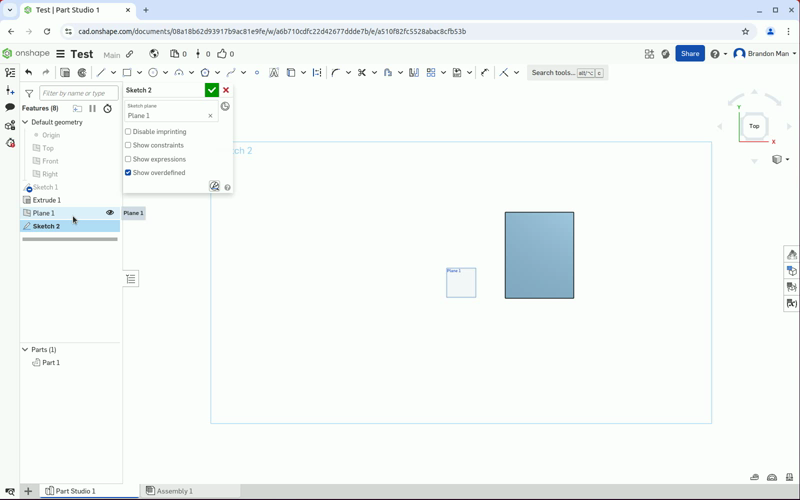
mouse_move(73, 352)
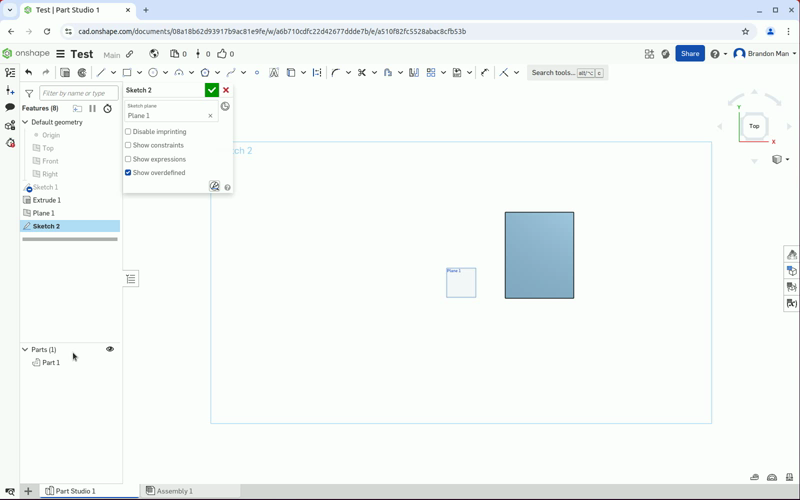
key(y)
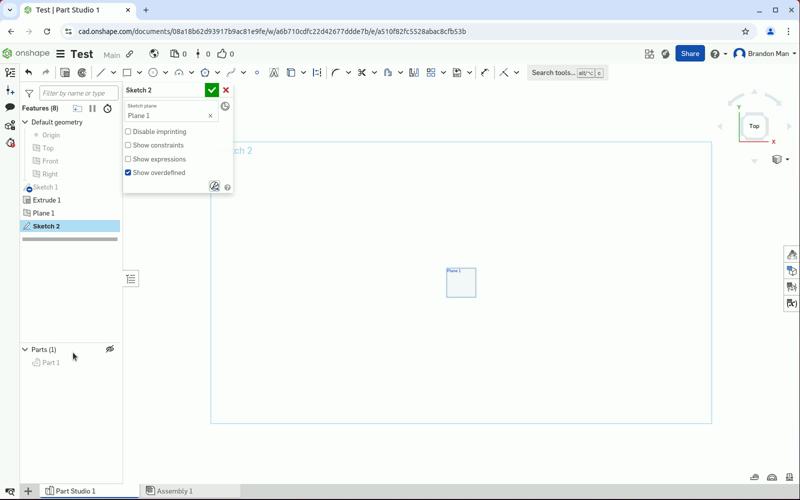
key(l)
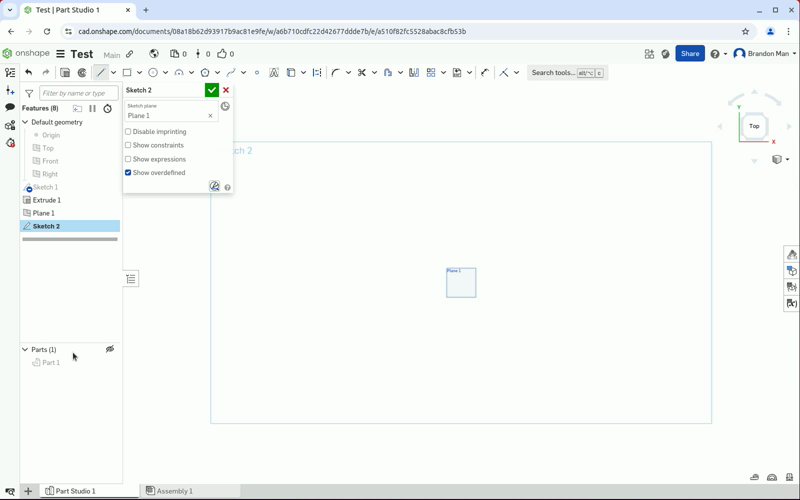
key_down(shift)
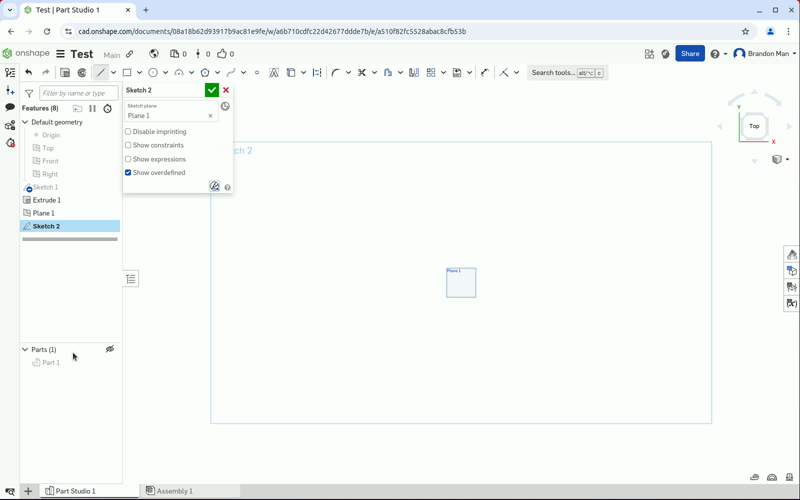
mouse_move(518, 285)
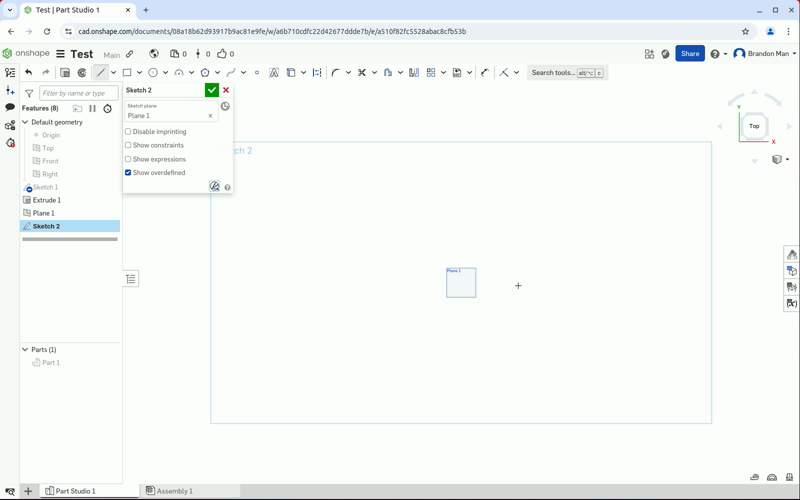
click(518, 285)
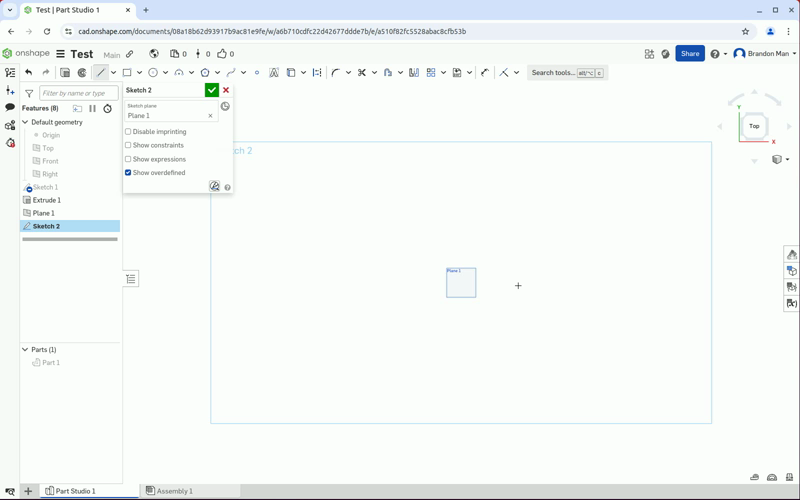
key_up(shift)
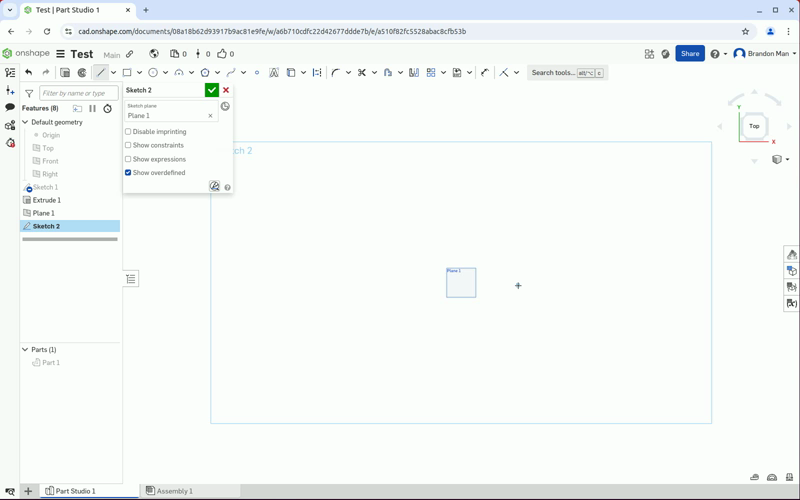
key_down(shift)
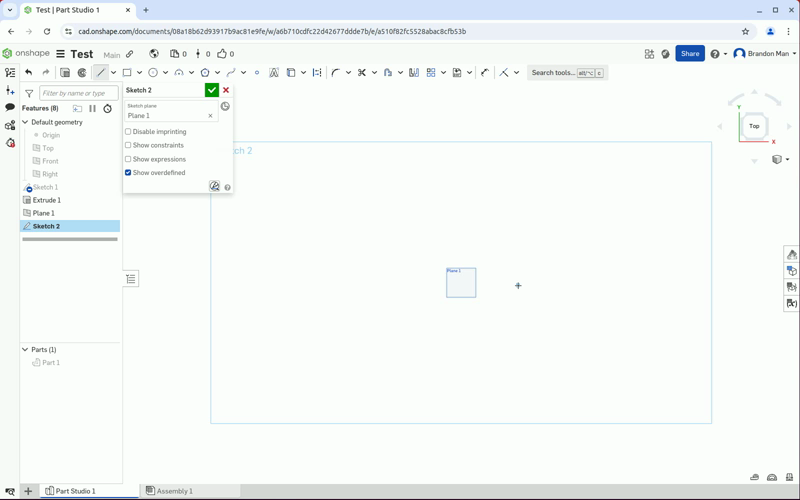
mouse_move(548, 285)
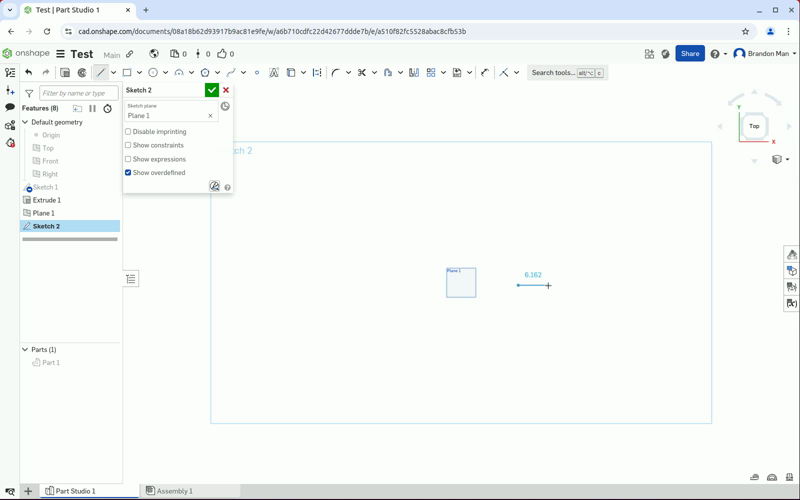
mouse_move(561, 285)
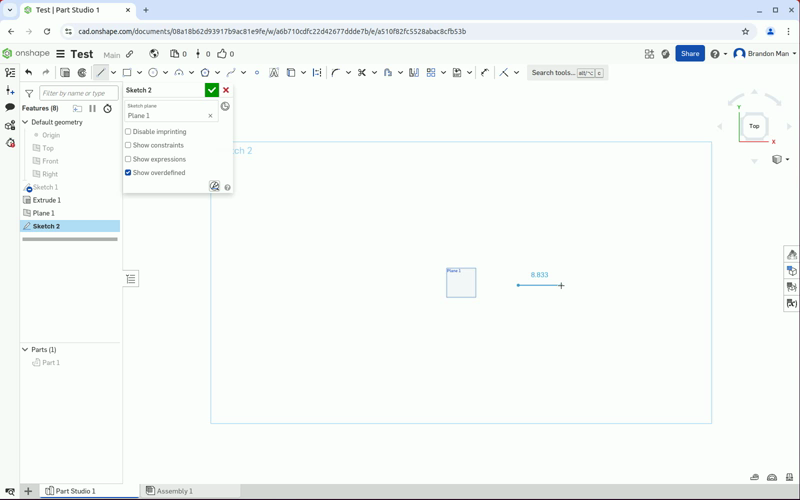
click(561, 285)
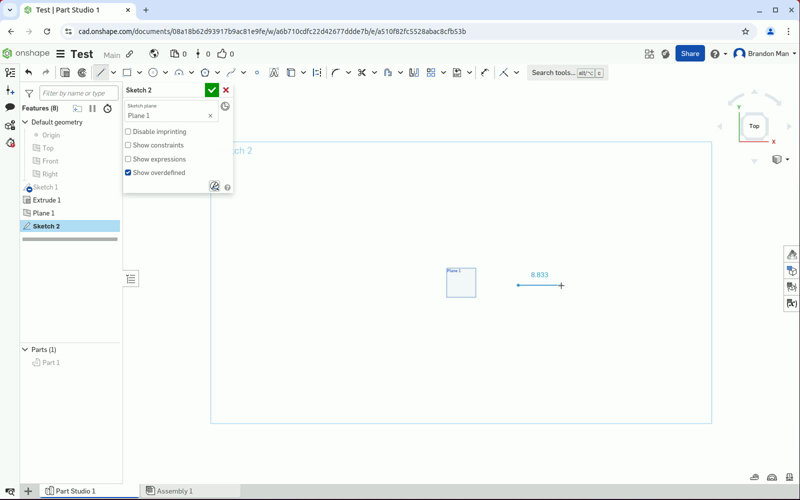
key_up(shift)
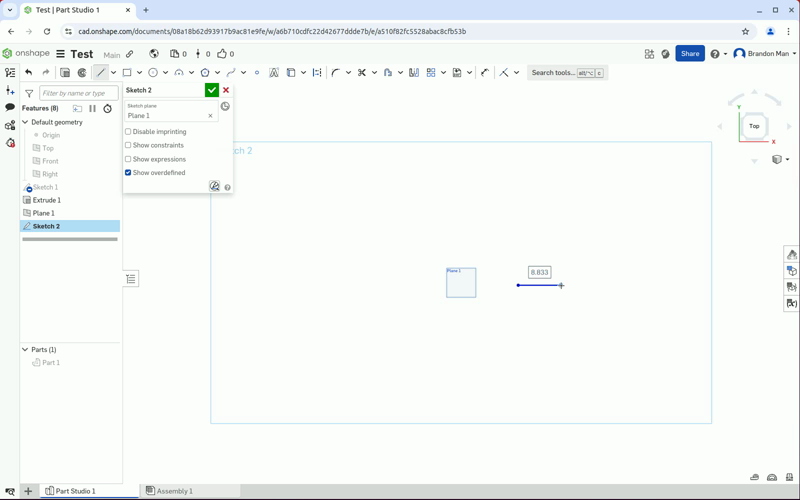
key_down(shift)
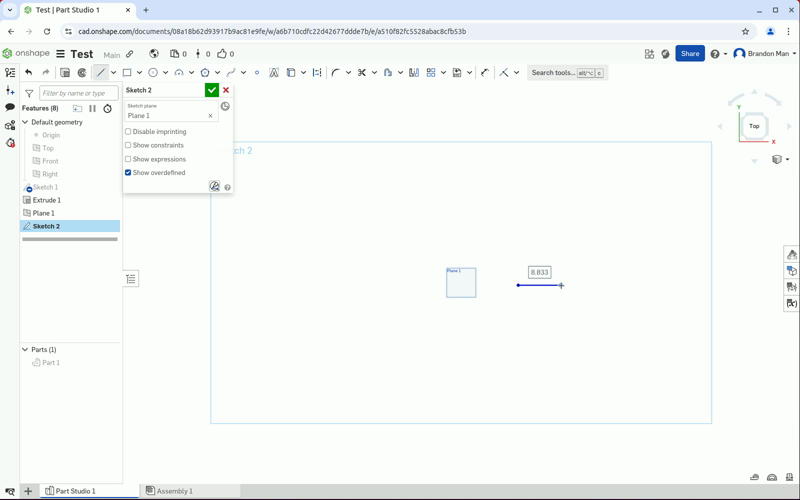
mouse_move(561, 225)
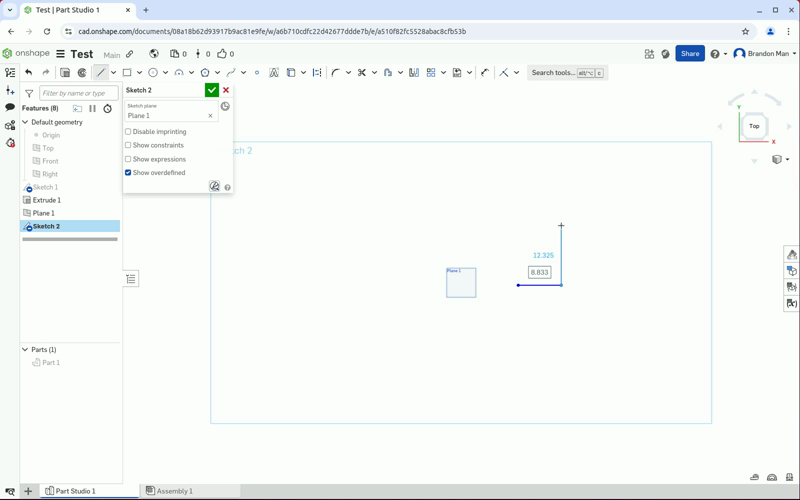
click(561, 225)
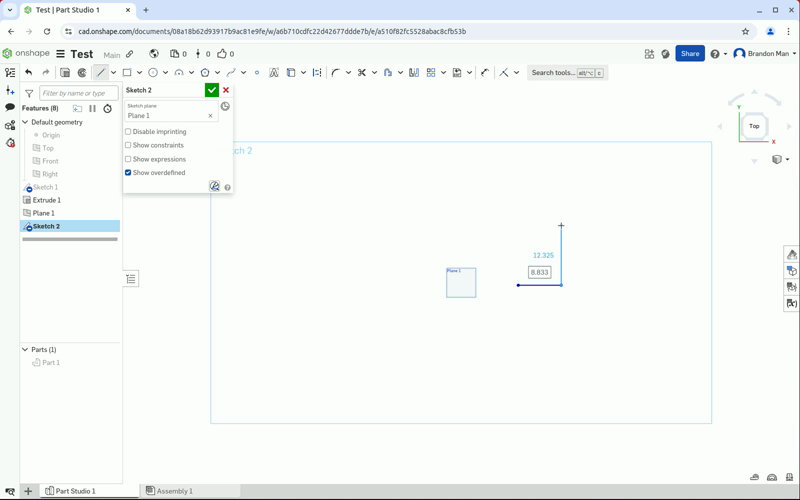
key_up(shift)
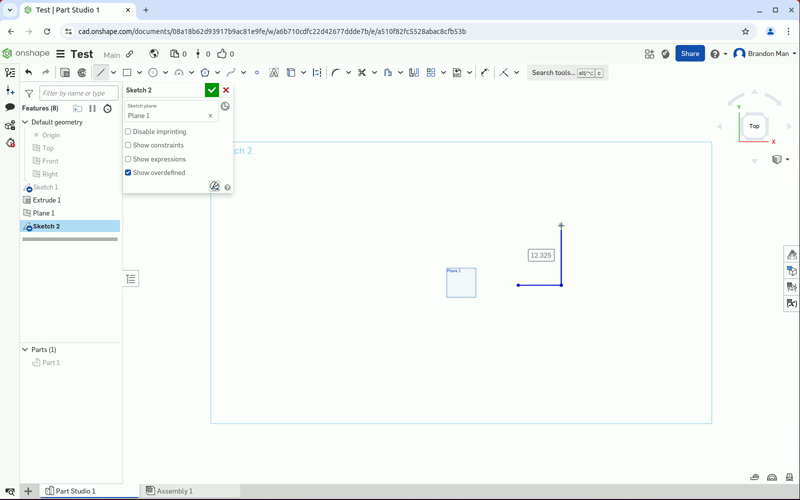
key_down(shift)
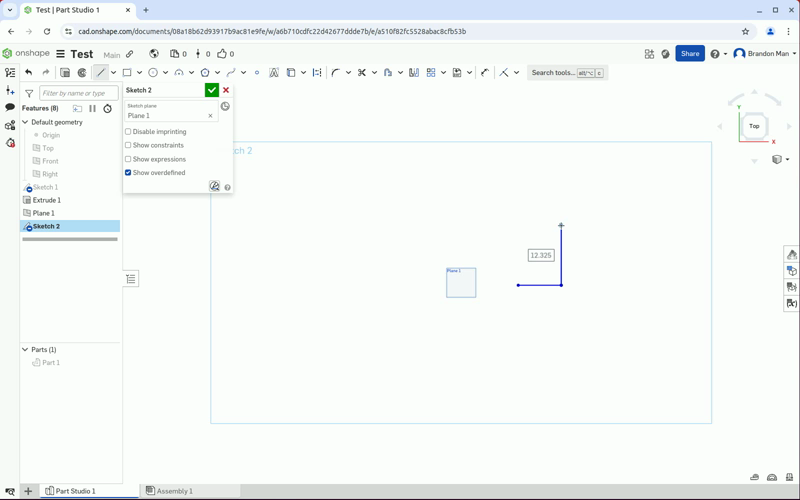
mouse_move(589, 225)
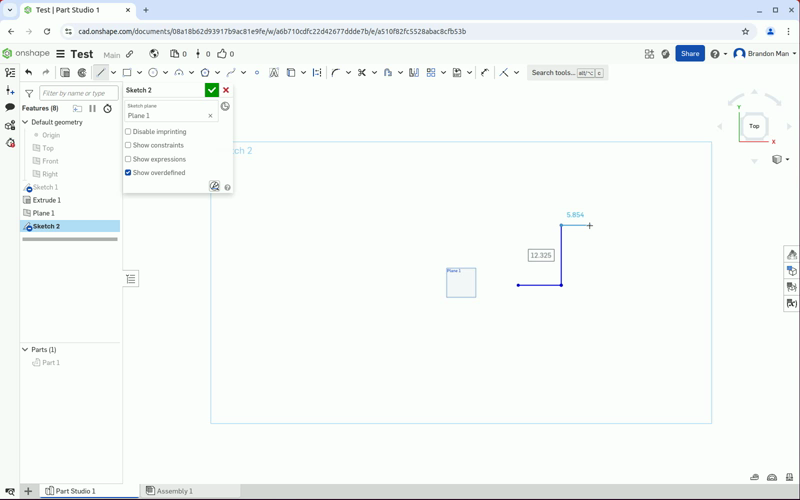
mouse_move(518, 225)
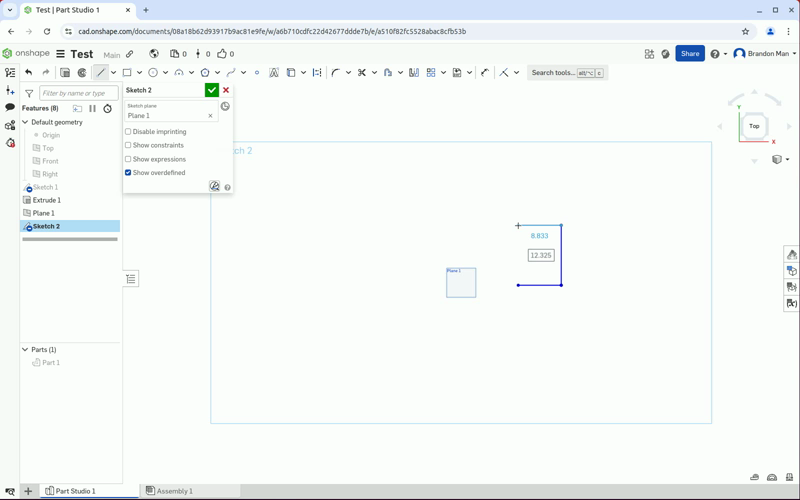
click(518, 225)
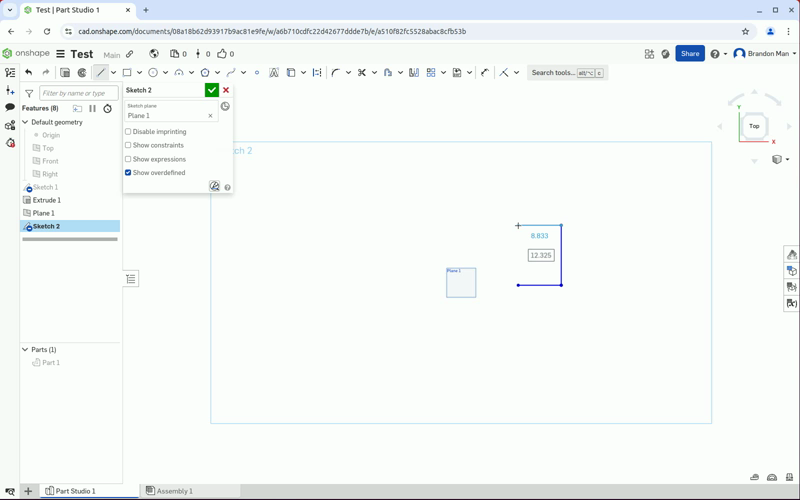
key_up(shift)
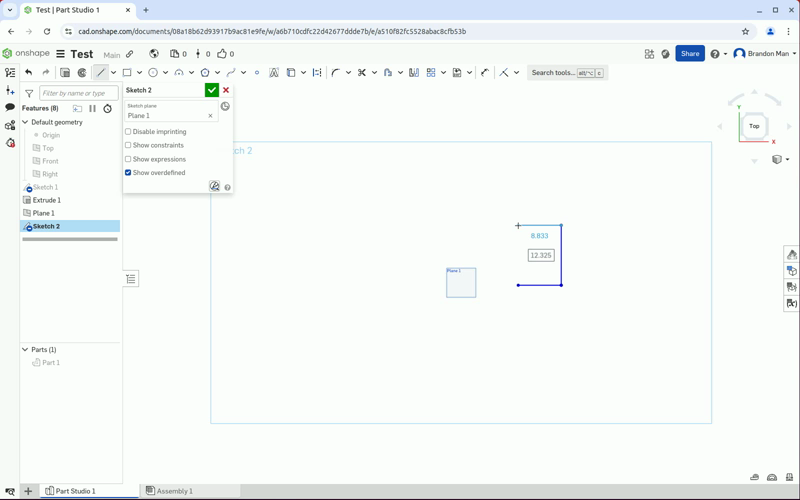
key_down(shift)
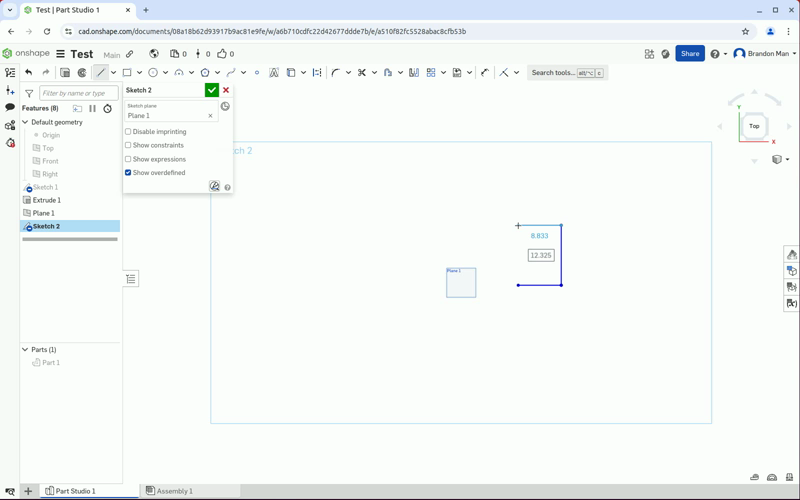
mouse_move(518, 285)
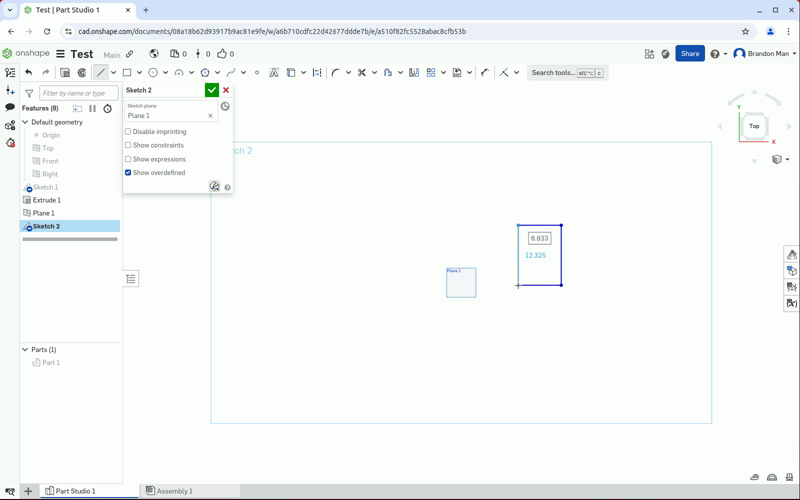
key_up(shift)
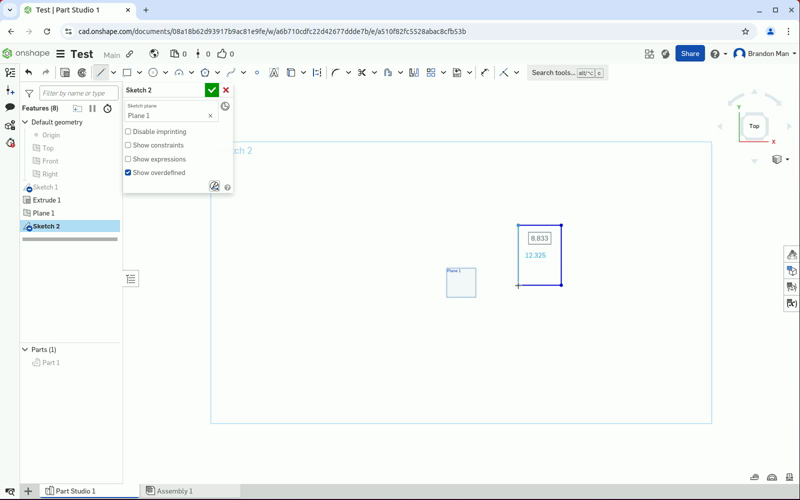
click(518, 285)
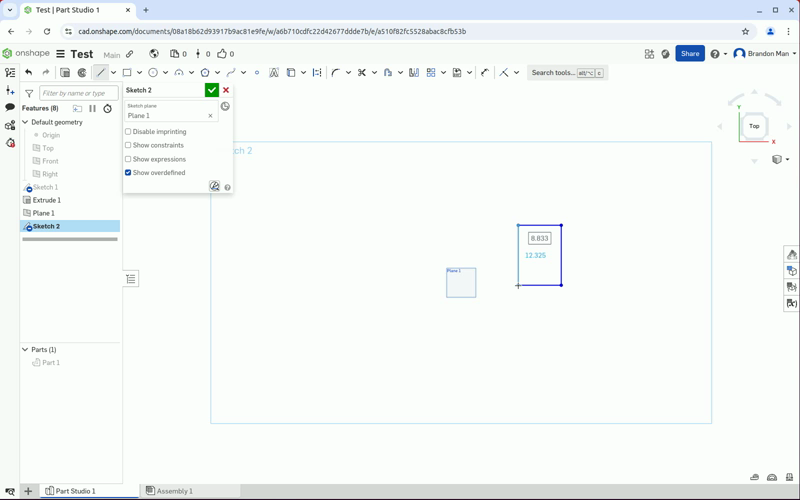
key(esc)
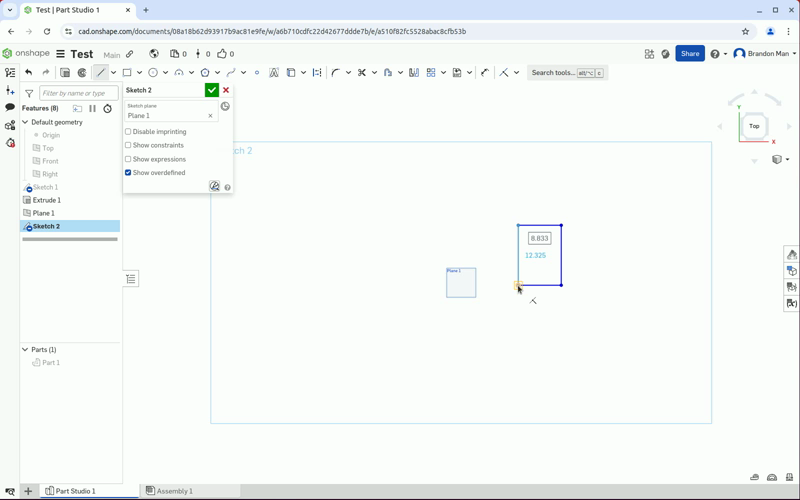
mouse_move(551, 235)
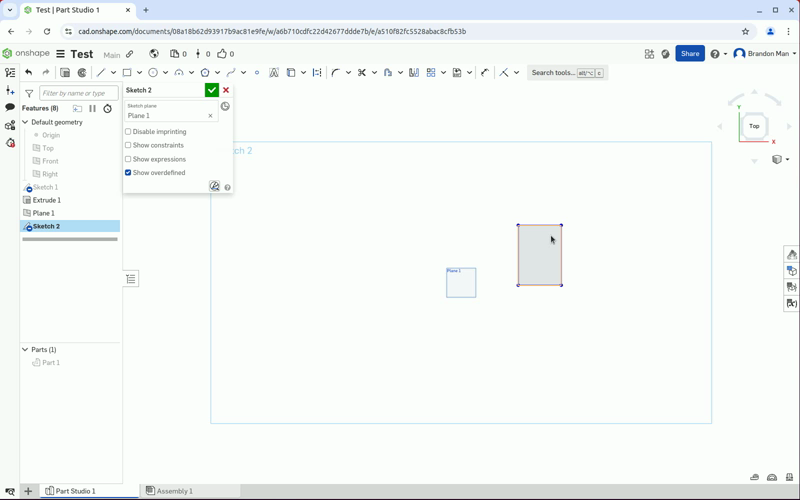
click(551, 235)
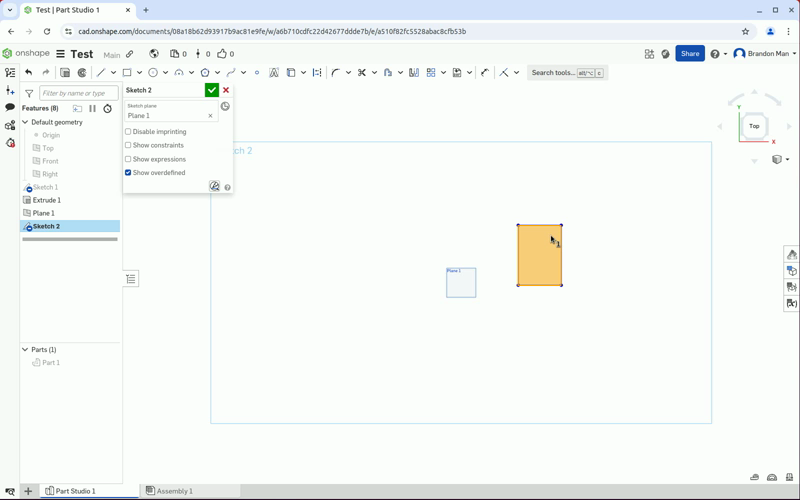
mouse_move(73, 352)
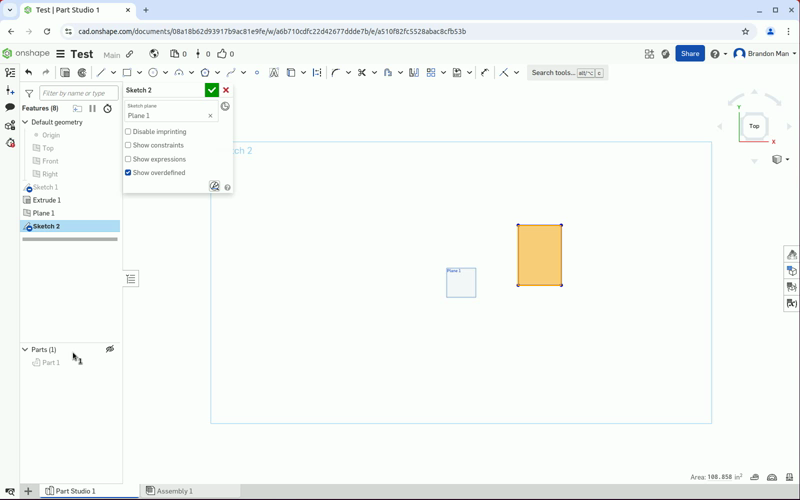
key(shift+y)
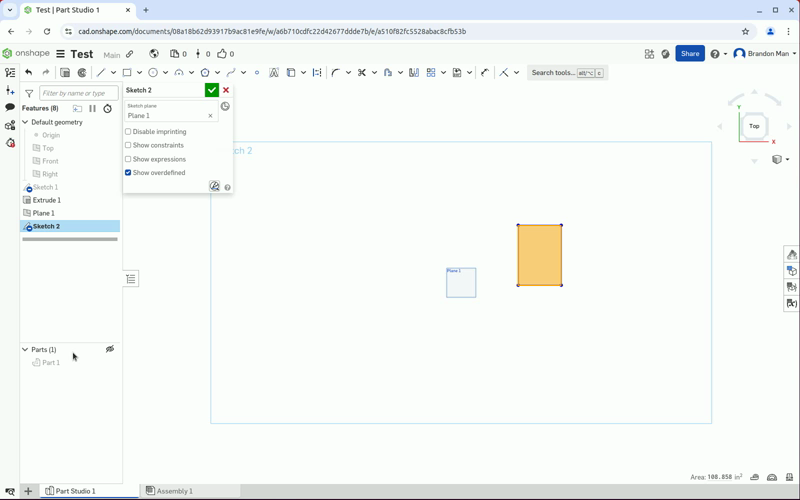
key(shift+e)
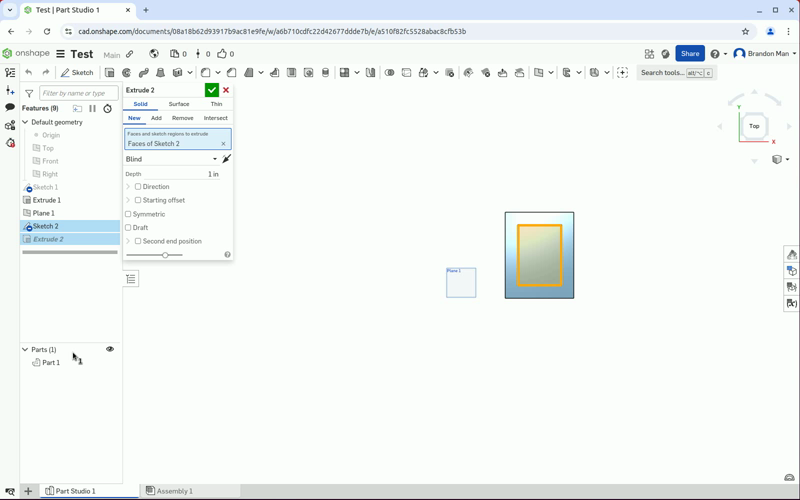
mouse_move(143, 106)
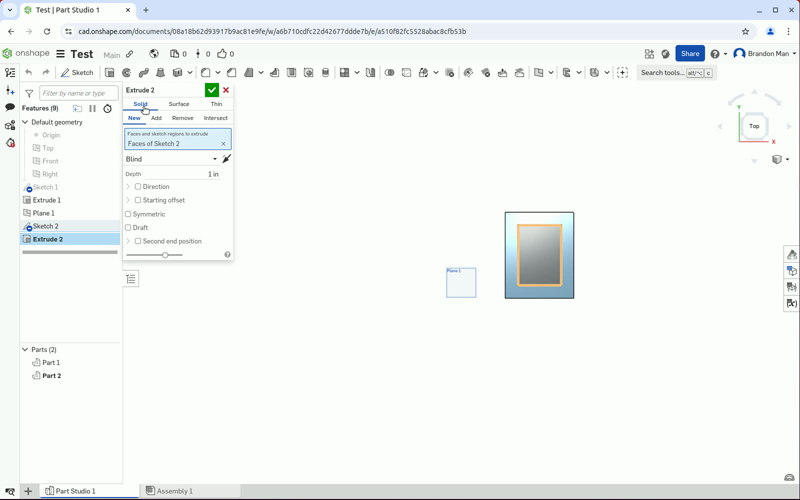
click(143, 106)
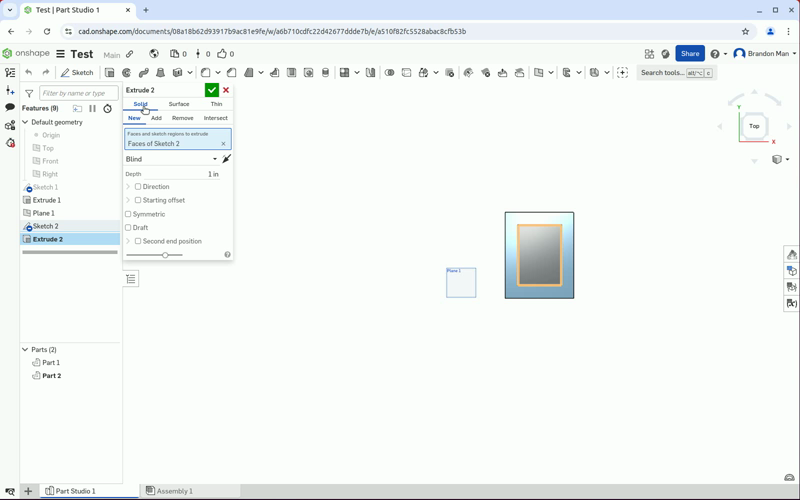
mouse_move(137, 120)
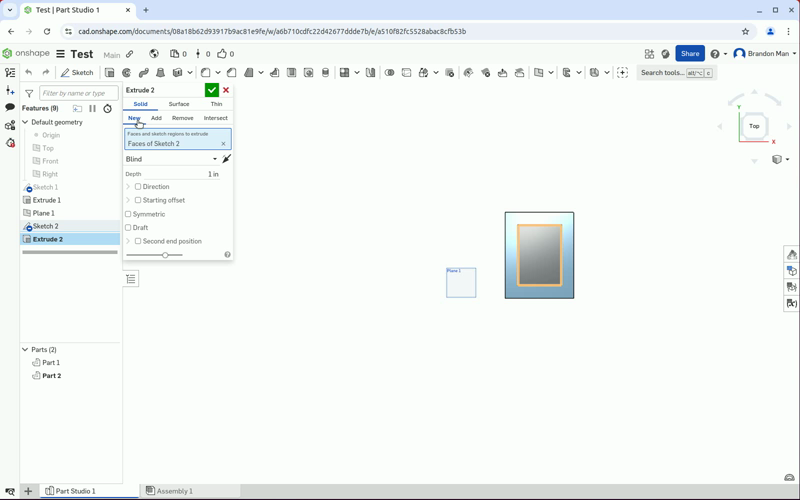
click(137, 120)
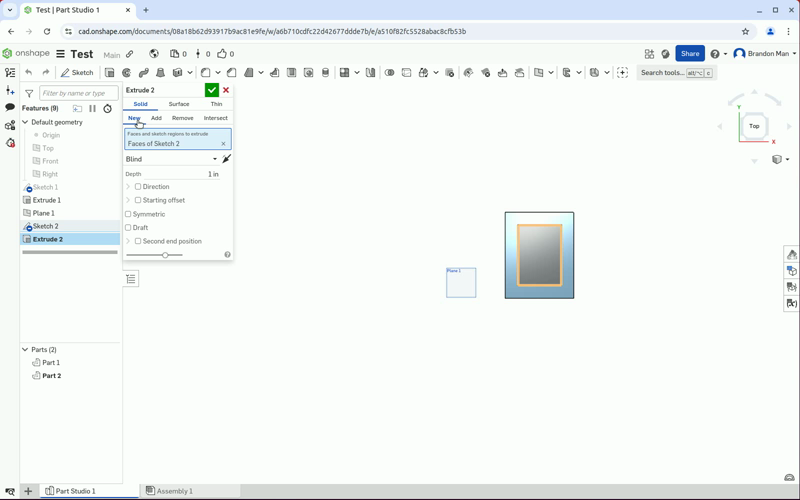
key(tab, 4)
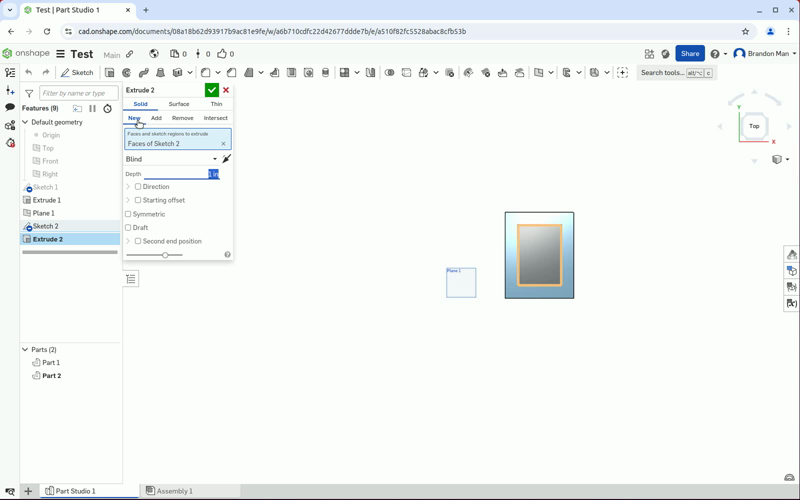
text(0.481)
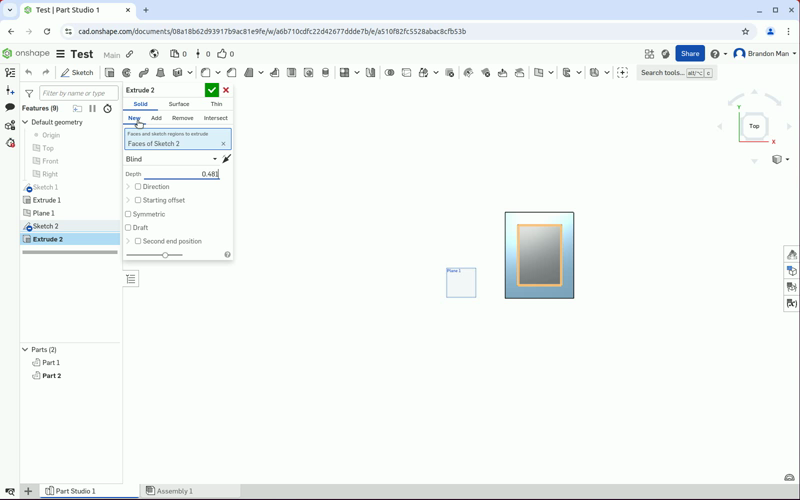
key(enter)
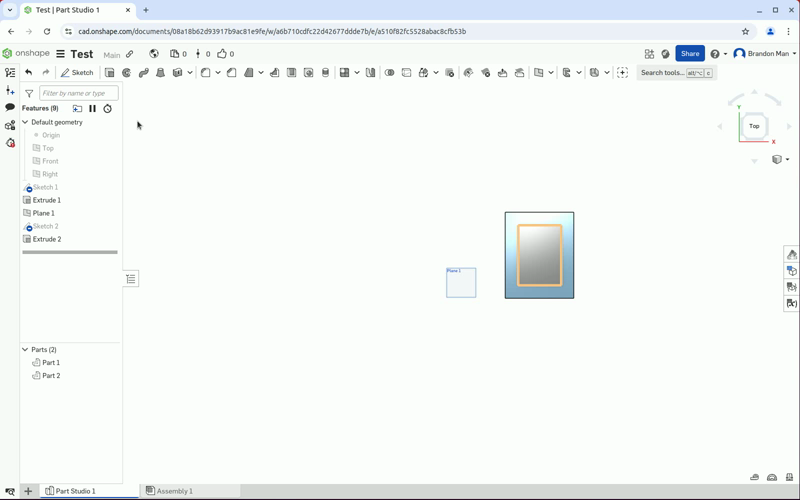
key(shift+h)
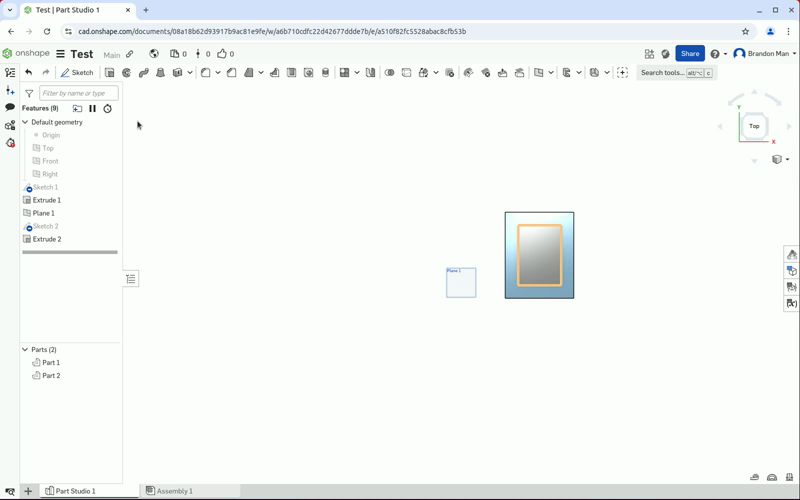
key(shift+h)
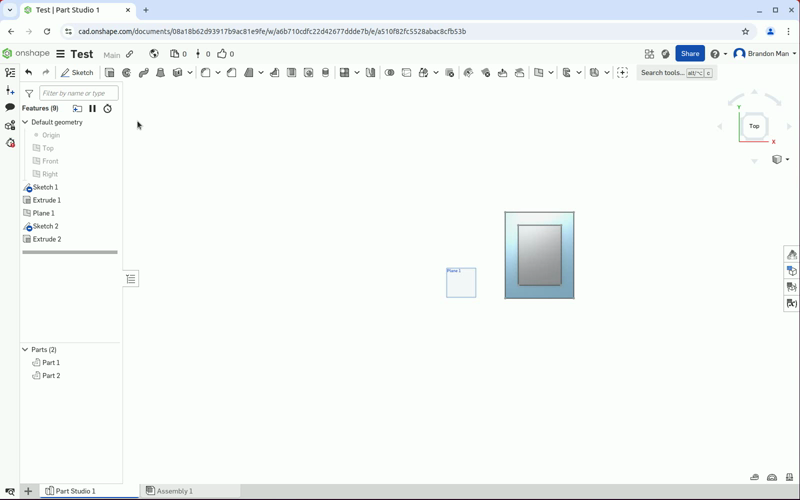
key(shift+7)
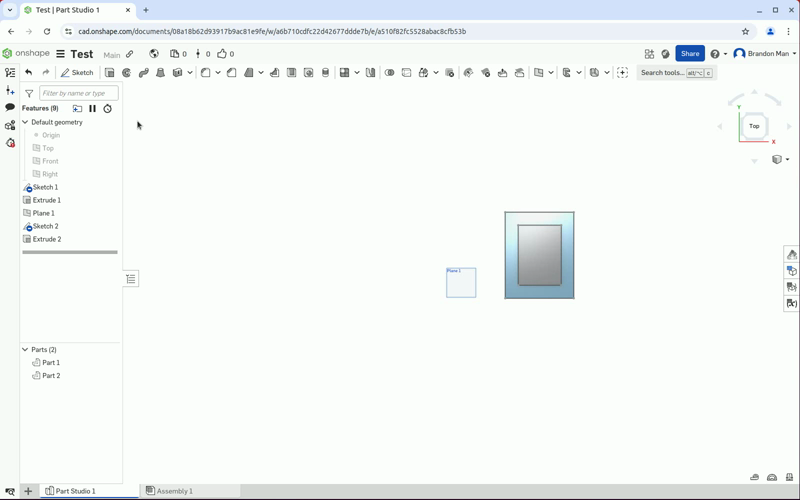
key(up, 3)
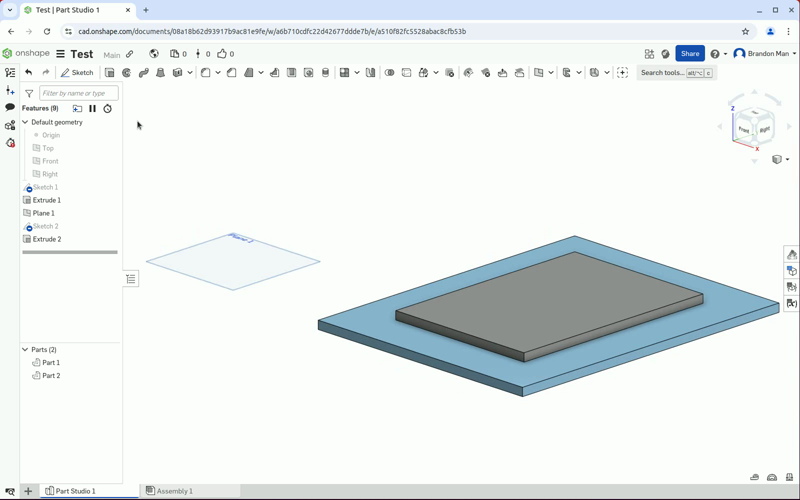
key(left, 3)
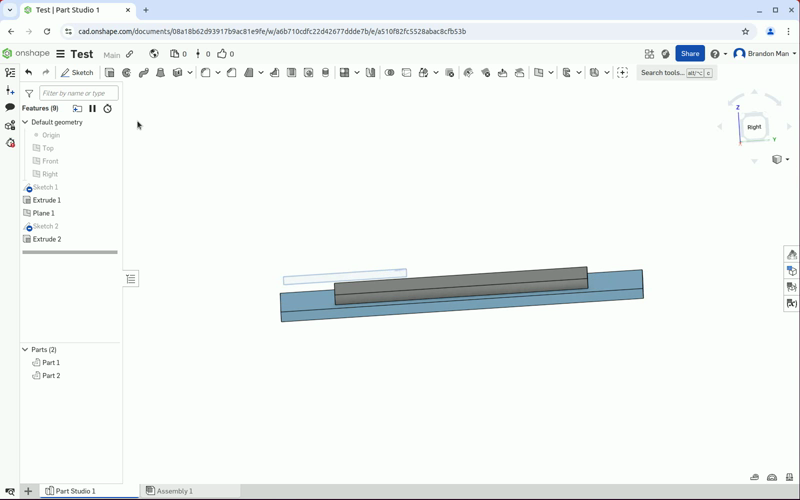
key(right, 3)
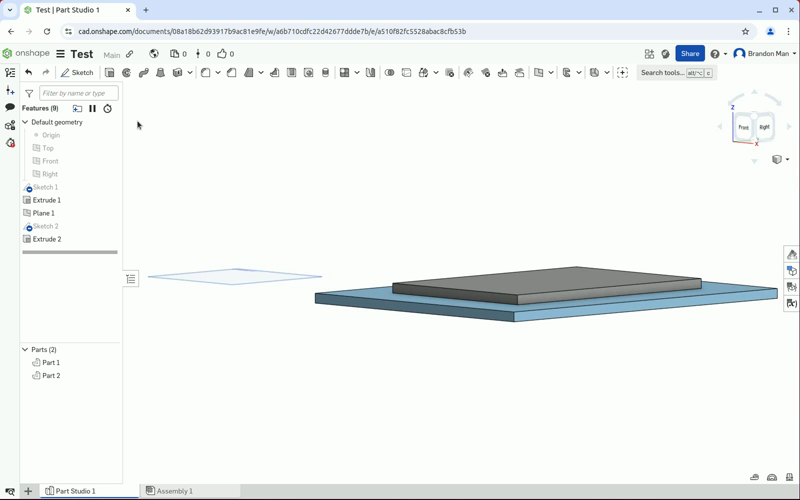
key(down, 3)
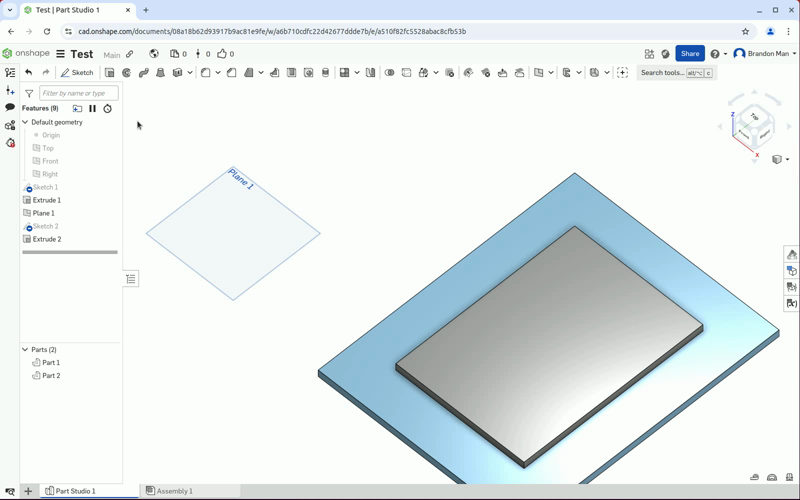
mouse_move(73, 189)
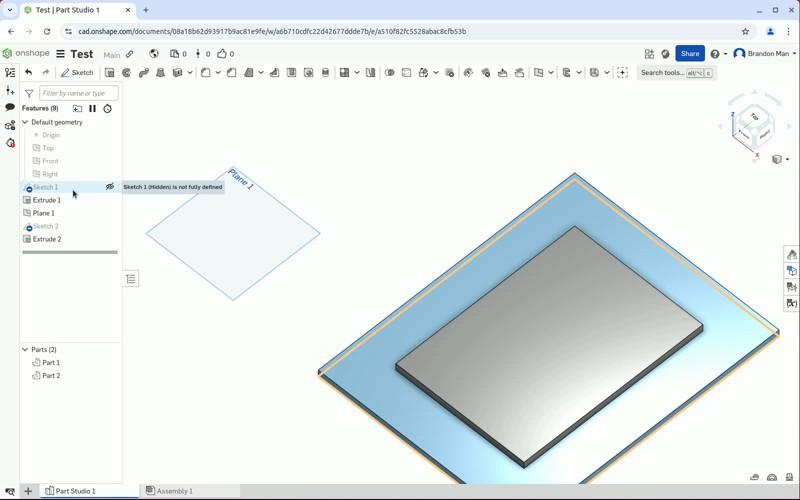
click(73, 189)